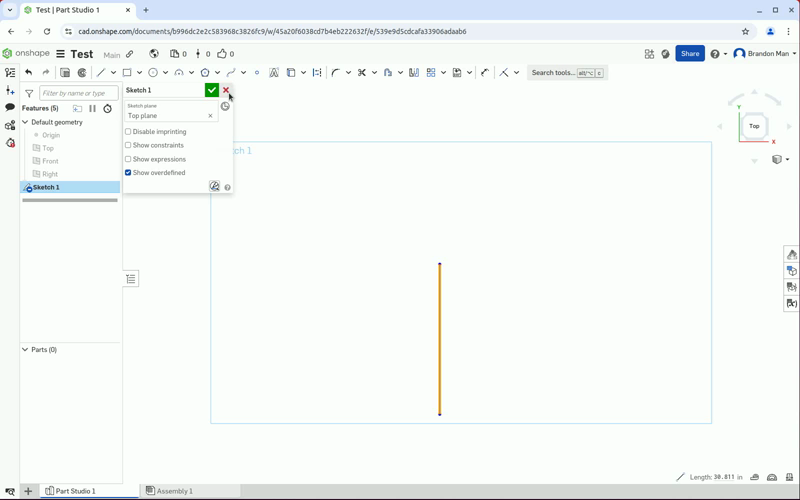
key(shift+h)
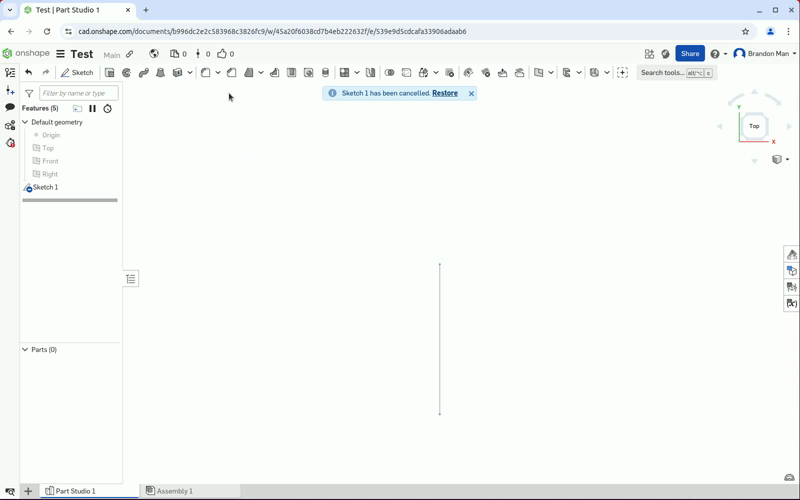
key(shift+s)
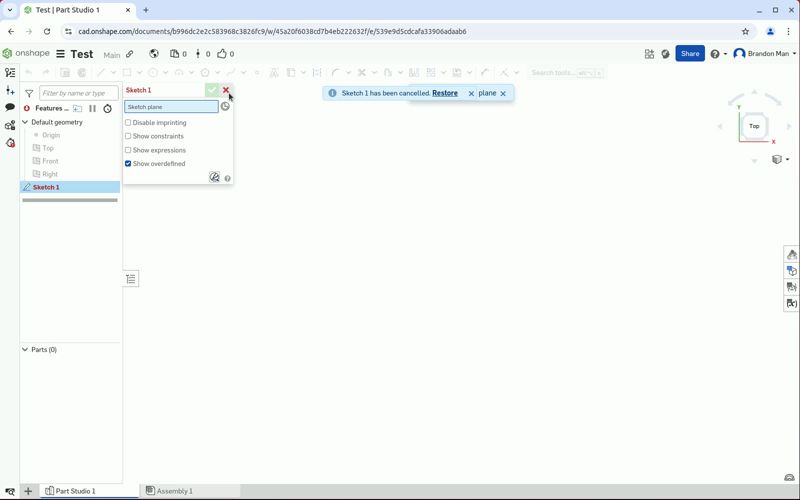
mouse_move(73, 150)
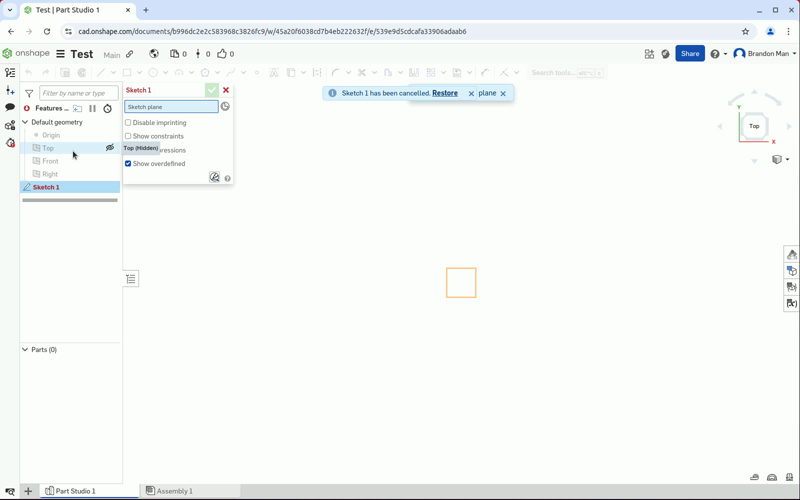
click(73, 150)
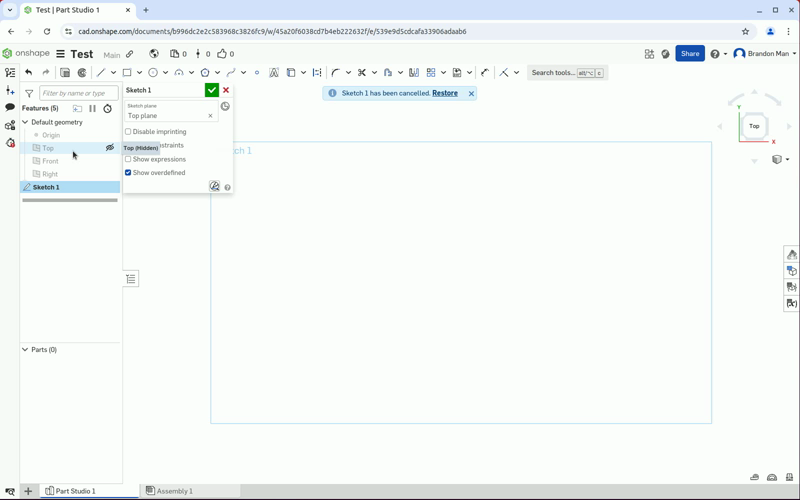
mouse_move(73, 352)
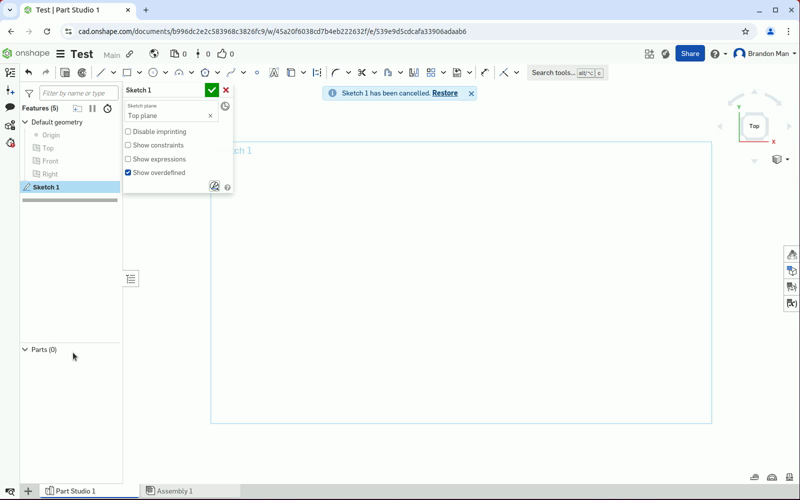
key(y)
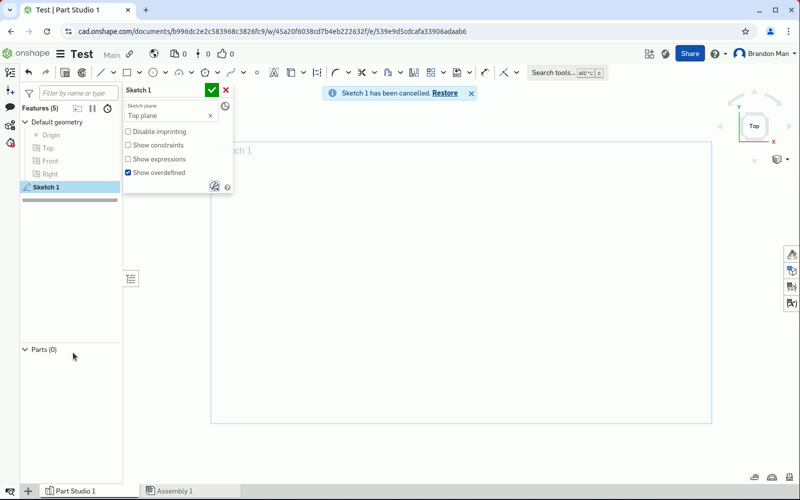
key(l)
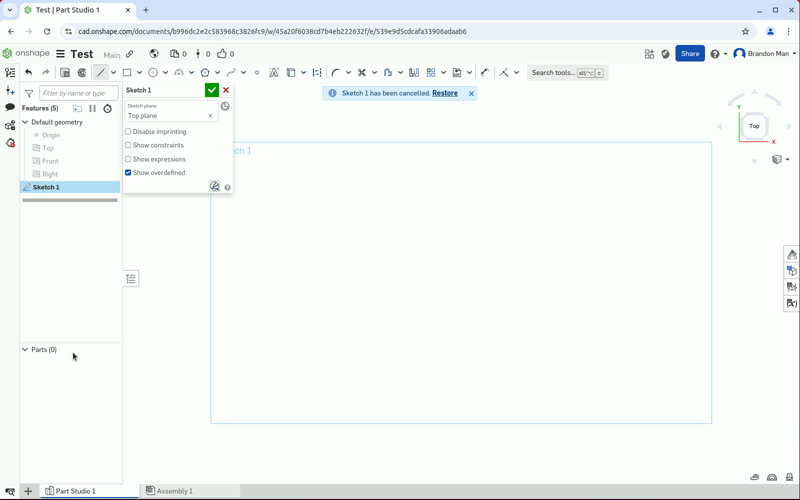
key_down(shift)
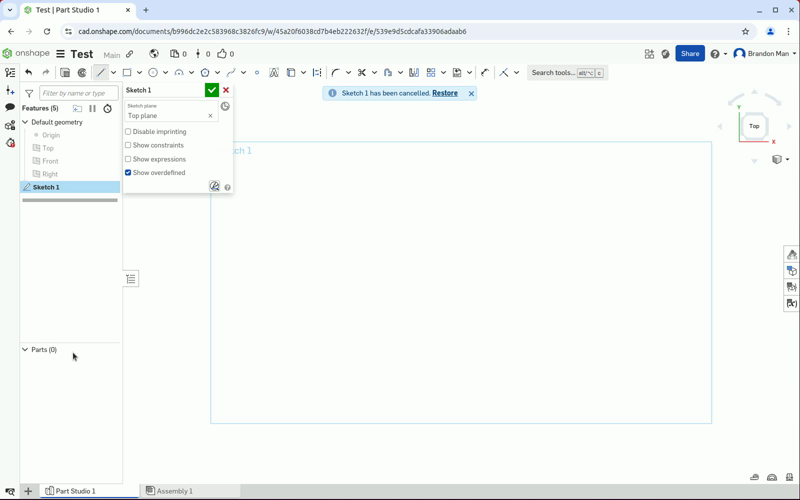
mouse_move(382, 351)
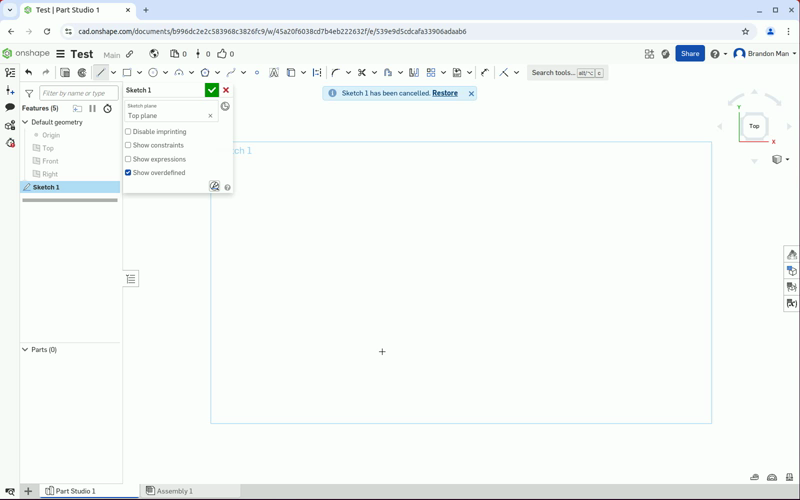
click(382, 351)
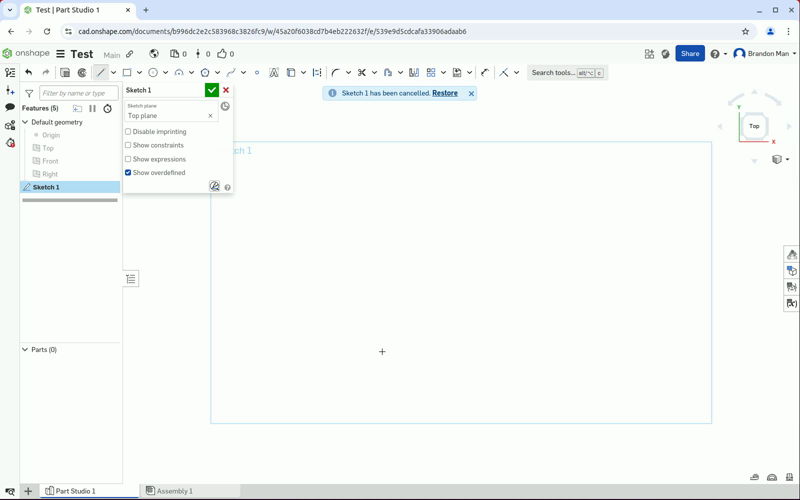
key_up(shift)
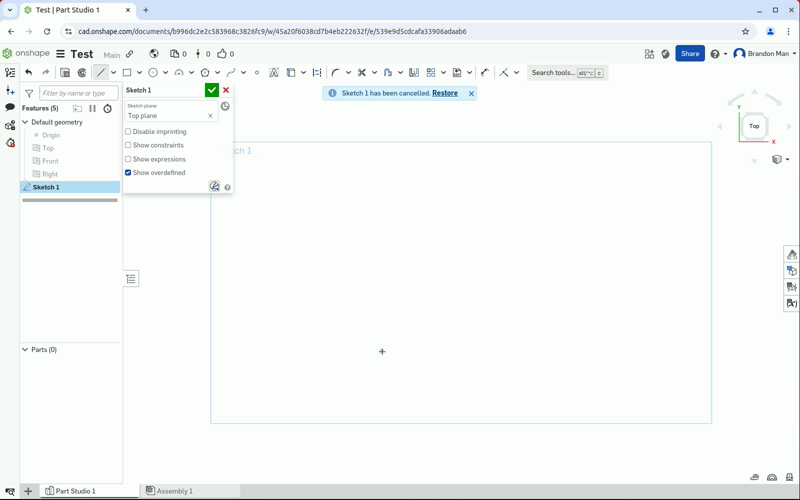
key_down(shift)
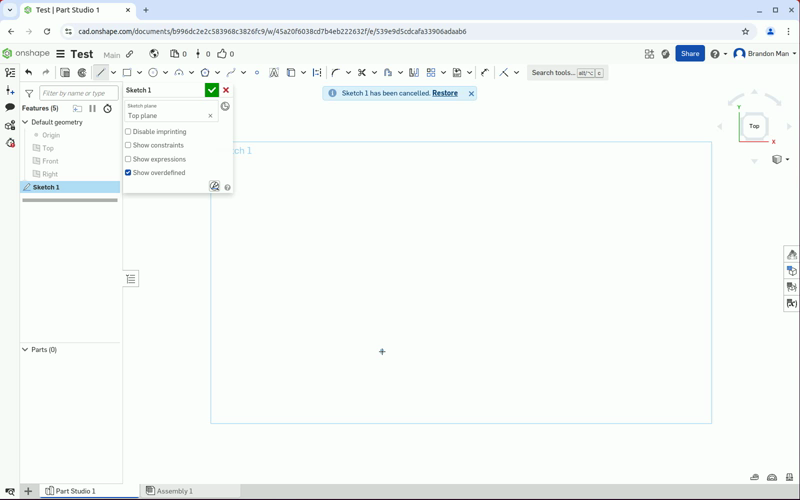
mouse_move(461, 351)
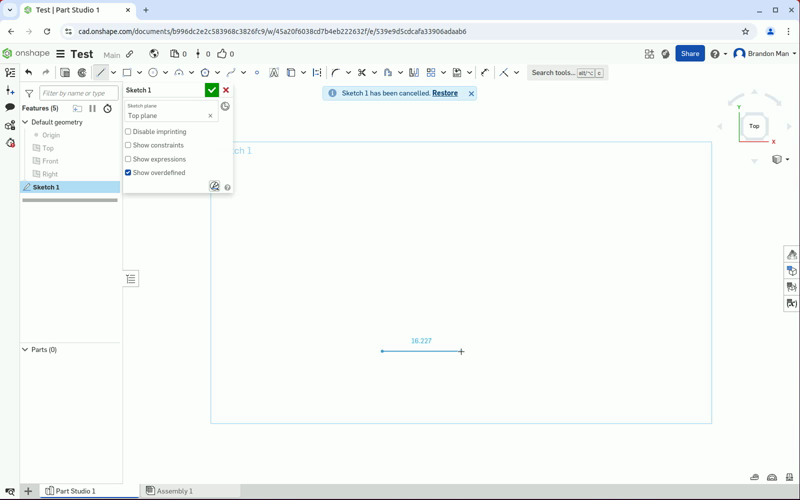
click(461, 351)
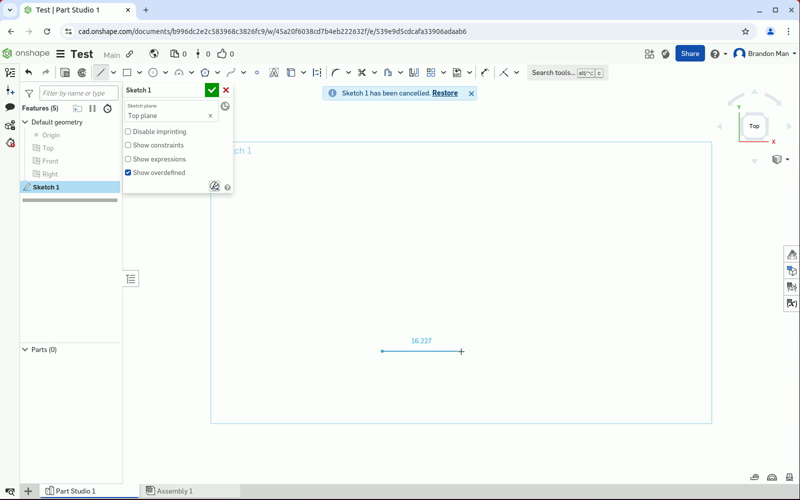
key_up(shift)
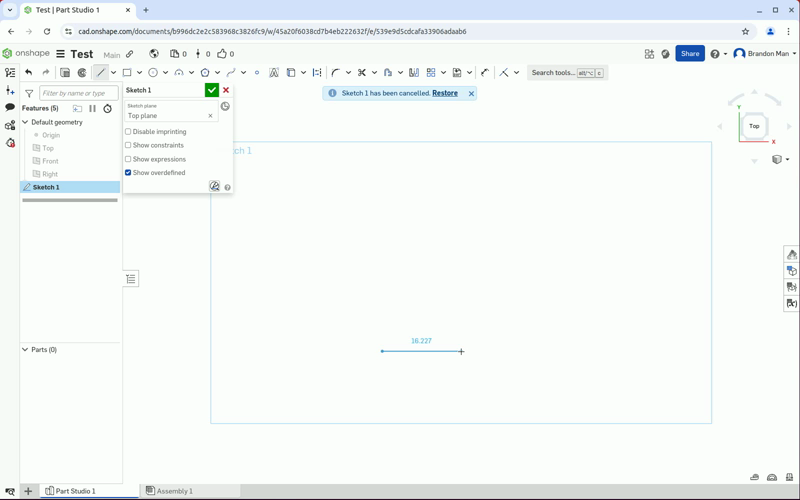
key_down(shift)
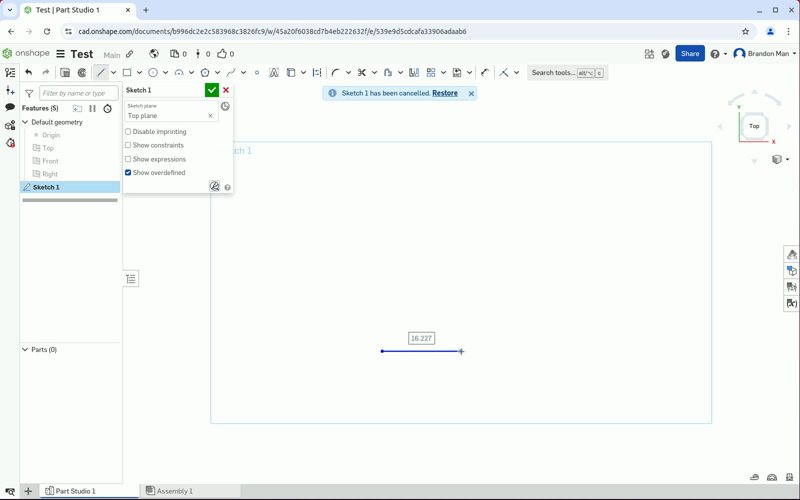
mouse_move(461, 283)
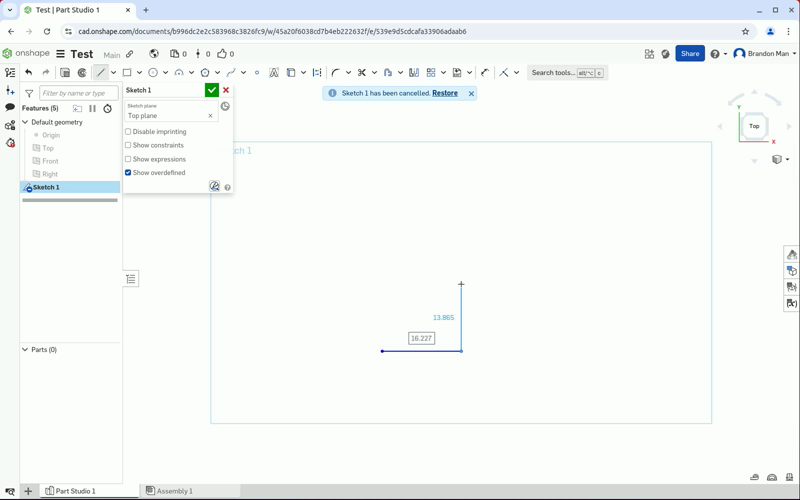
click(461, 283)
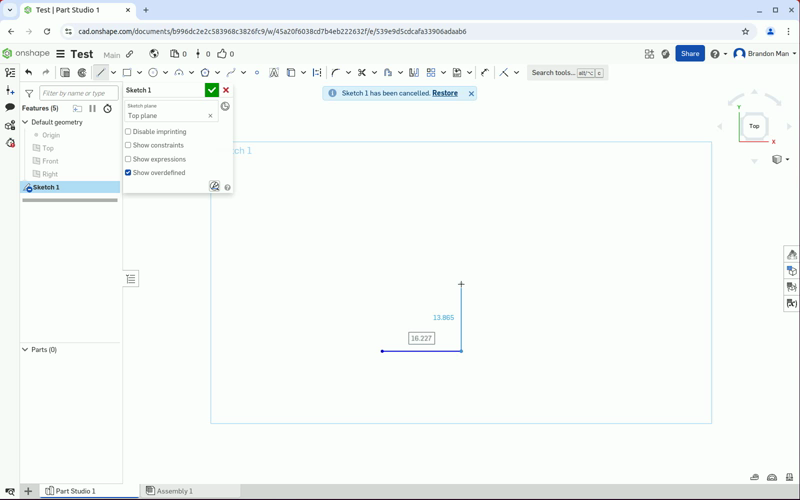
key_up(shift)
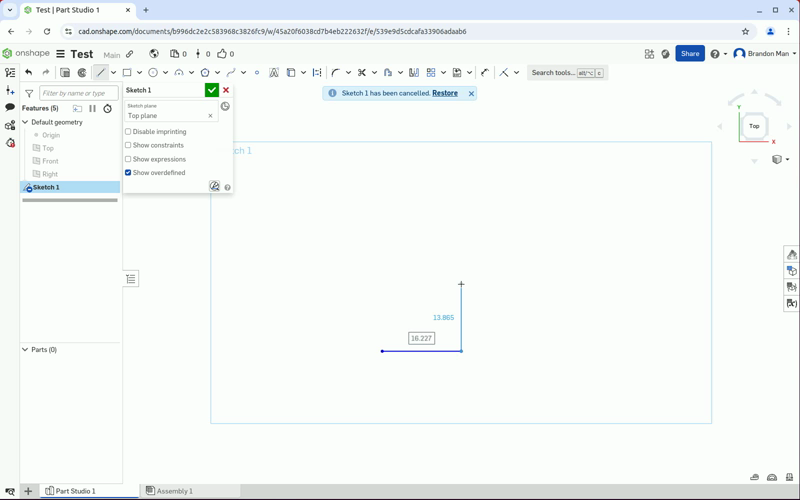
key_down(shift)
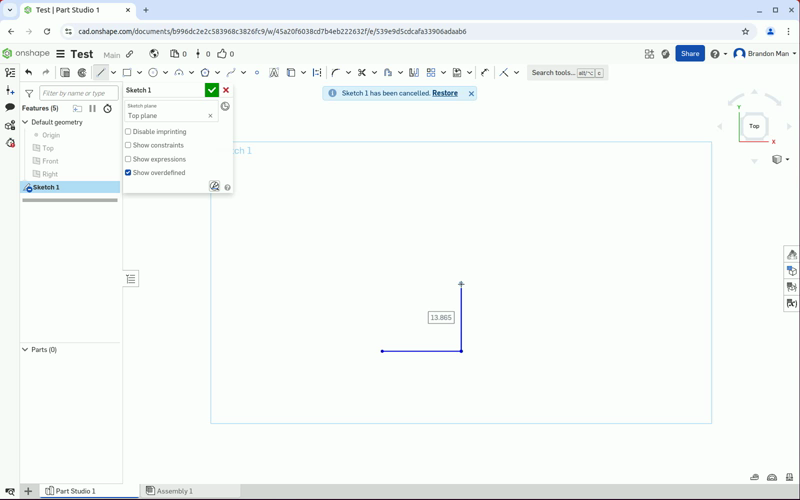
mouse_move(382, 283)
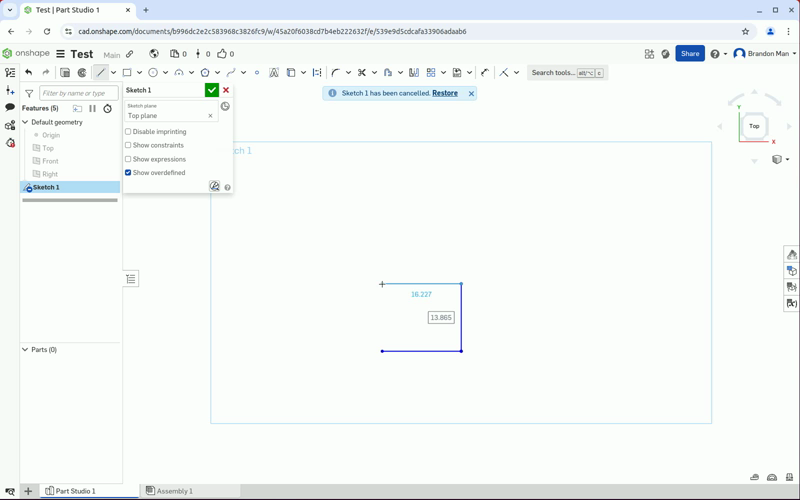
click(382, 283)
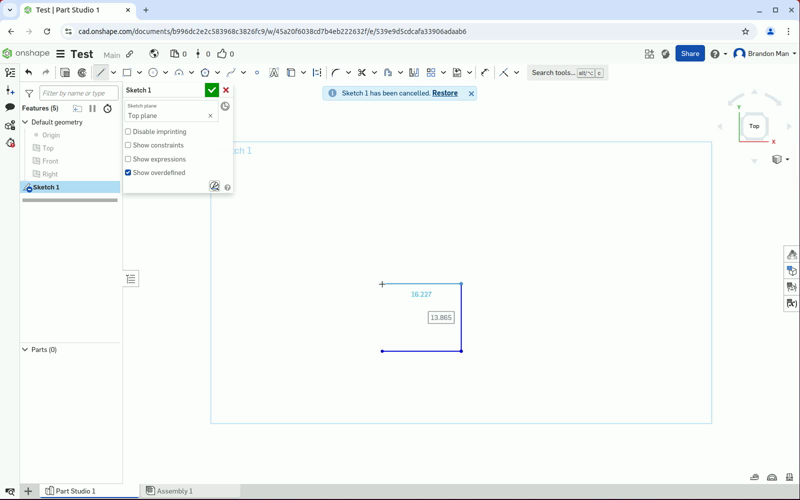
key_up(shift)
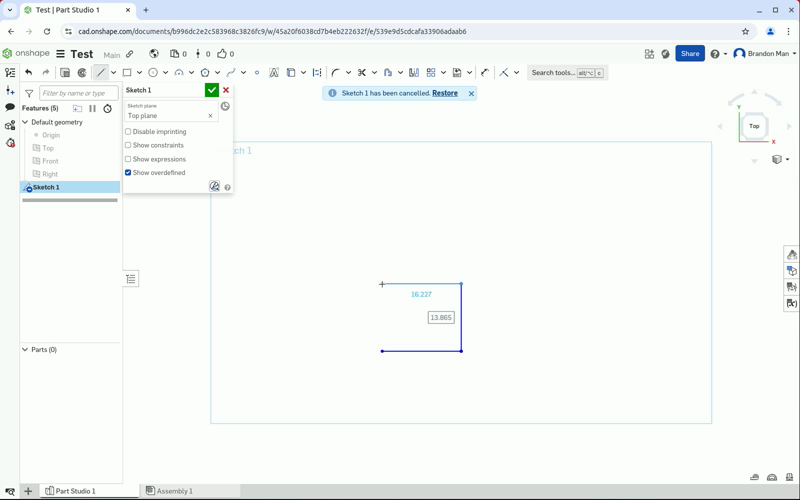
key(esc)
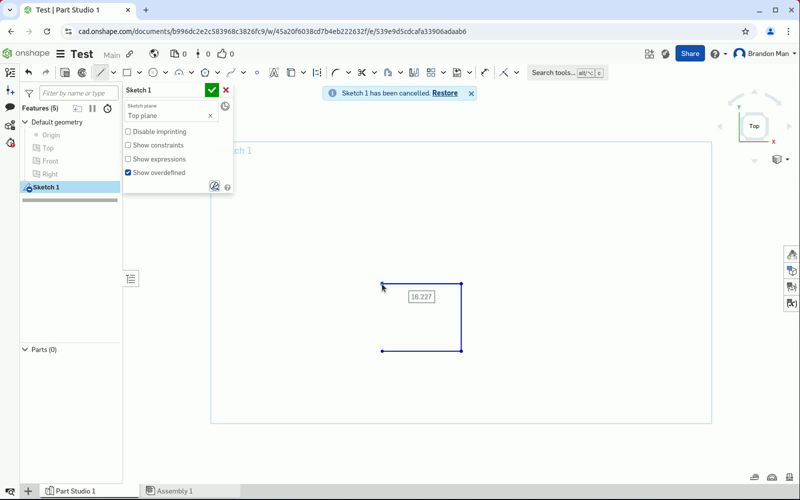
key(a)
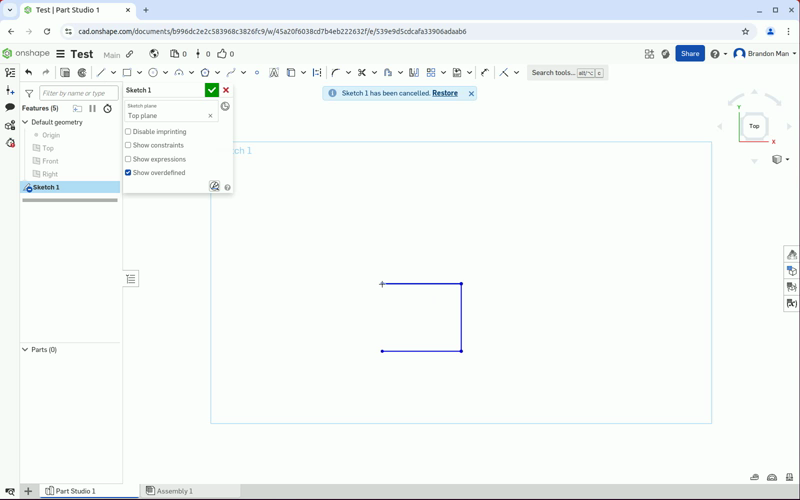
mouse_move(382, 283)
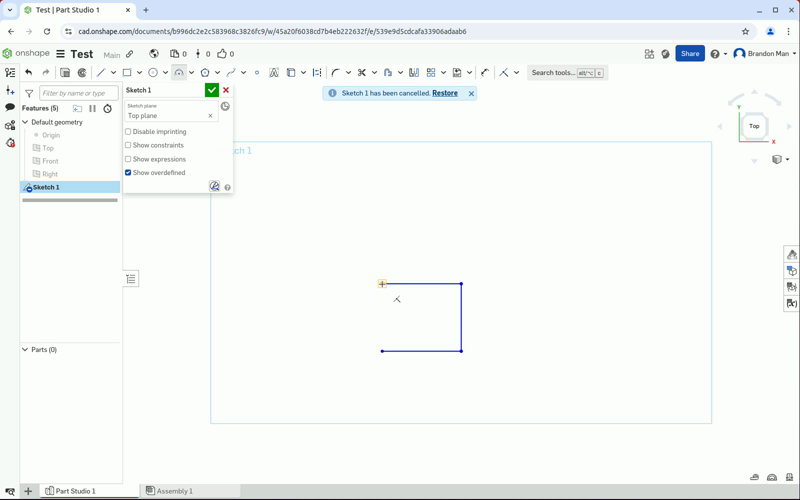
click(382, 283)
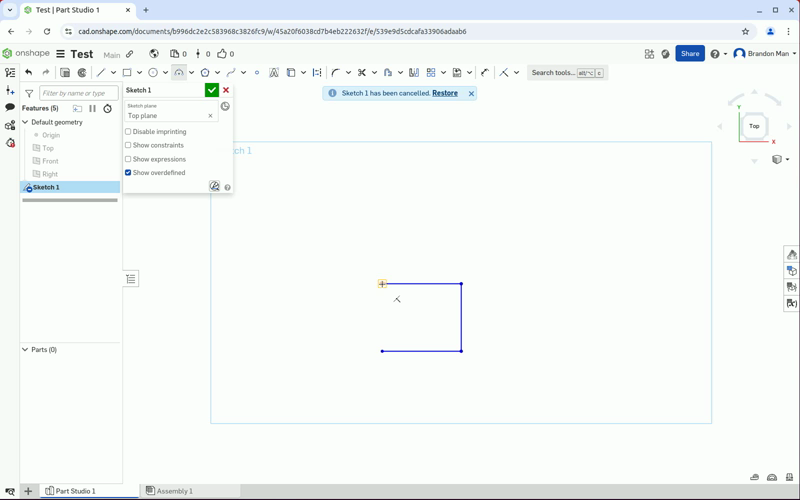
mouse_move(382, 351)
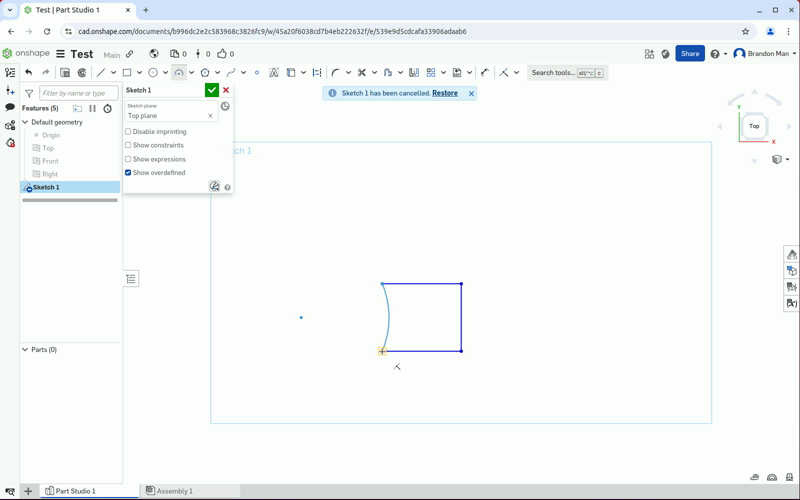
click(382, 351)
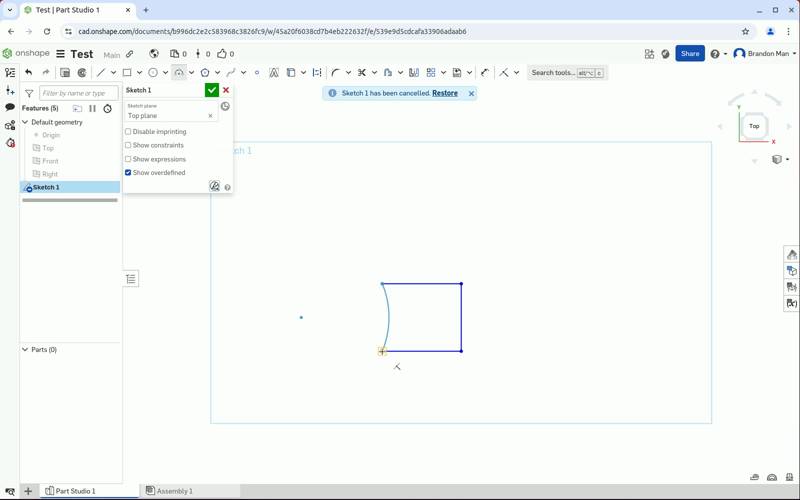
key_down(shift)
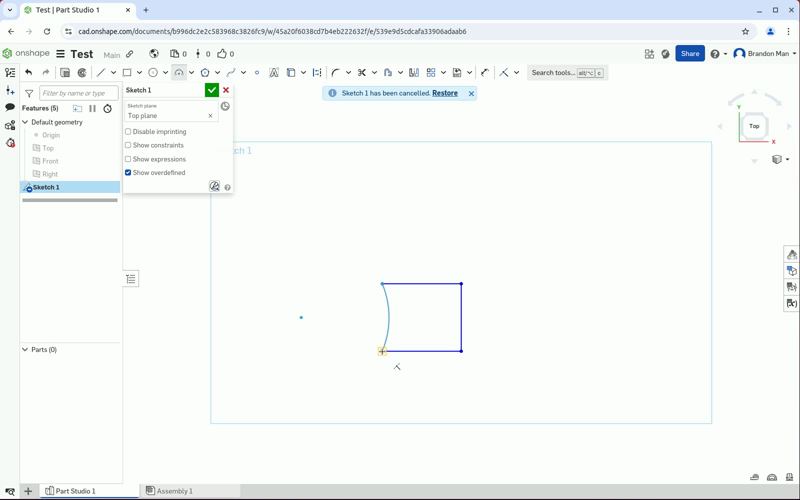
mouse_move(348, 317)
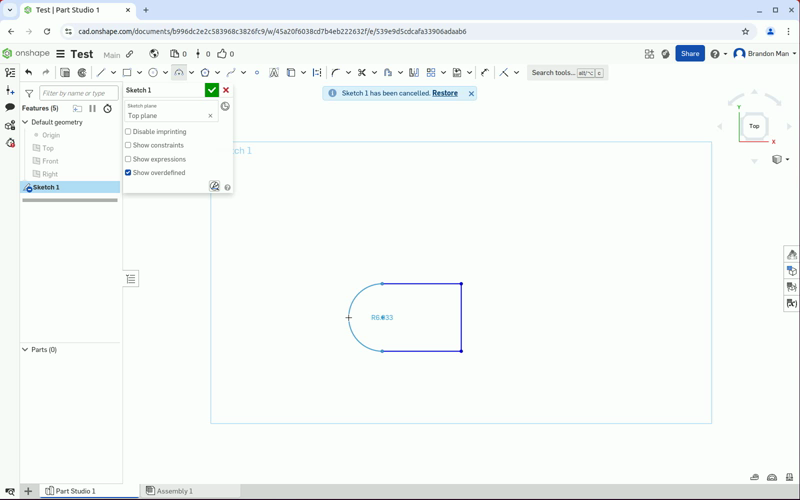
click(348, 317)
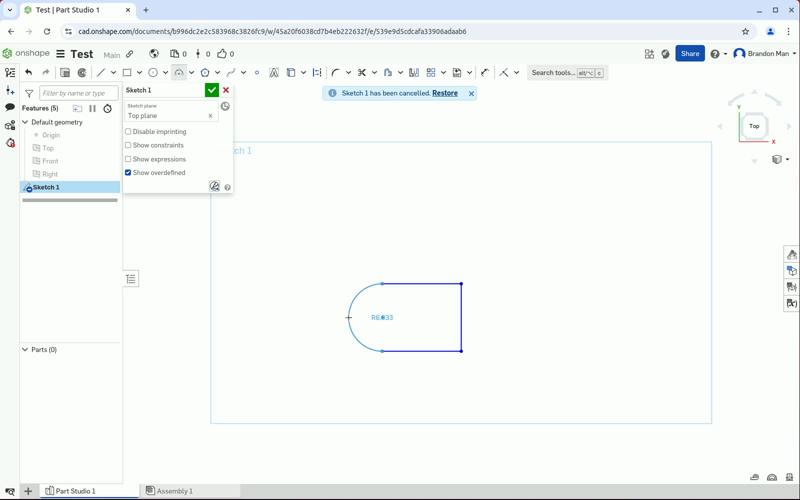
key_up(shift)
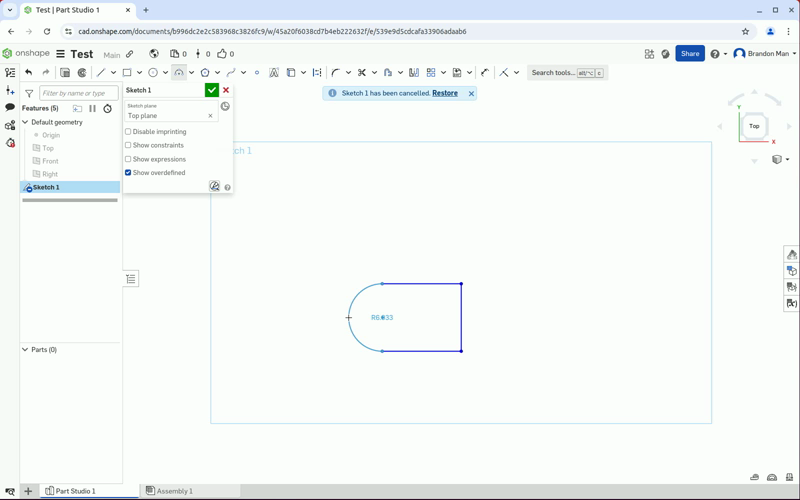
key(esc)
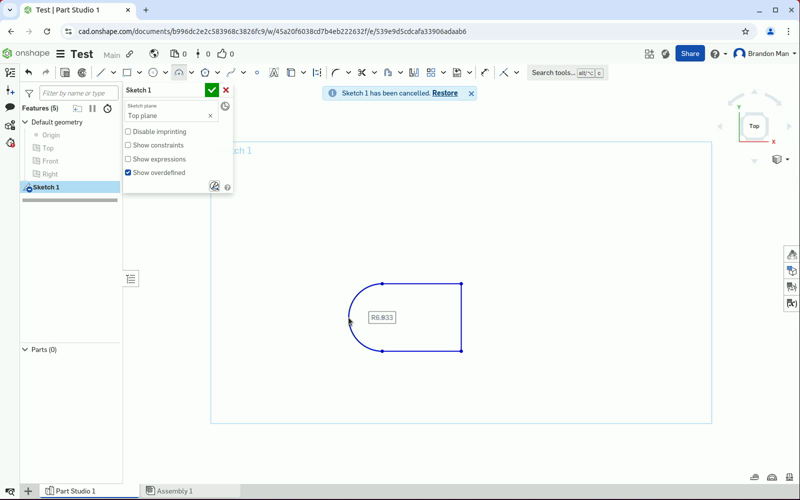
mouse_move(409, 322)
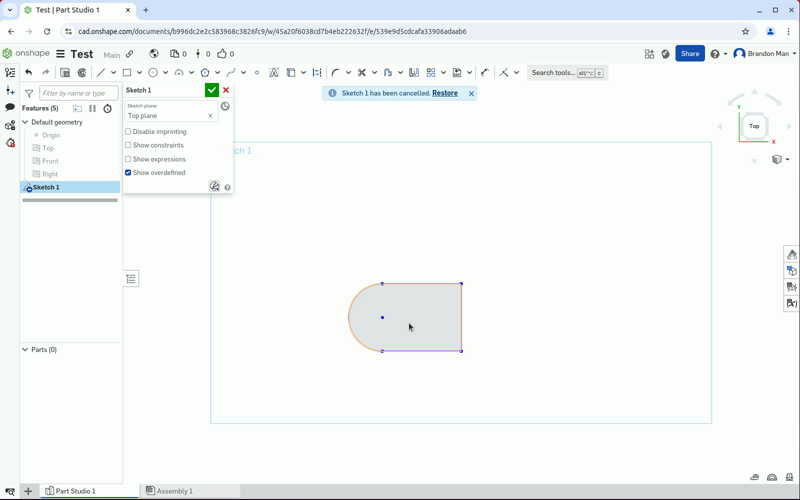
click(409, 322)
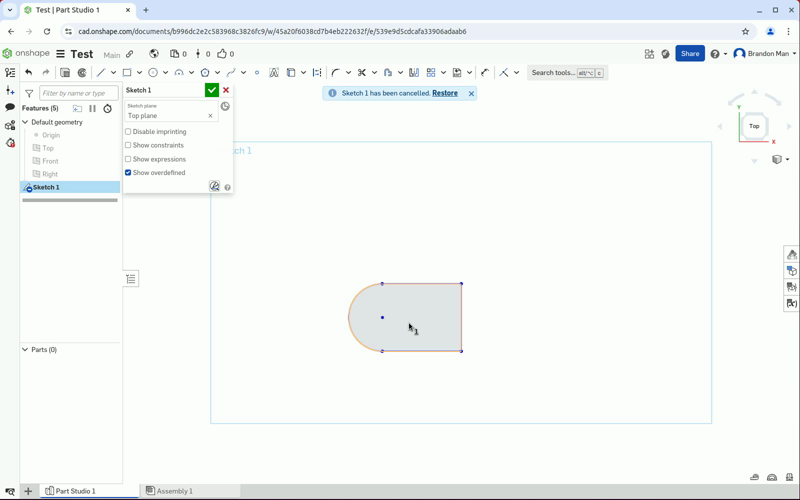
mouse_move(73, 352)
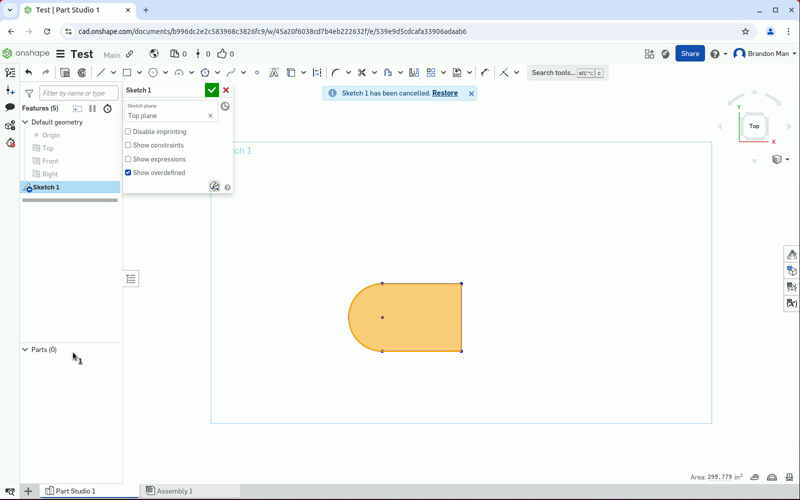
key(shift+y)
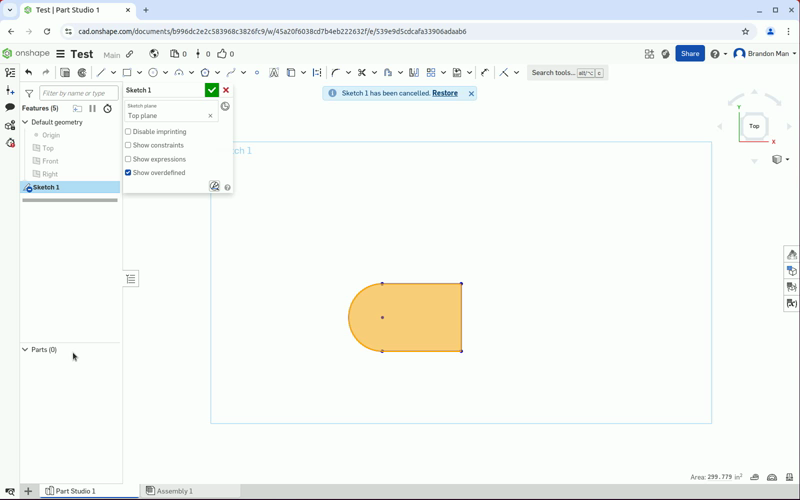
key(shift+e)
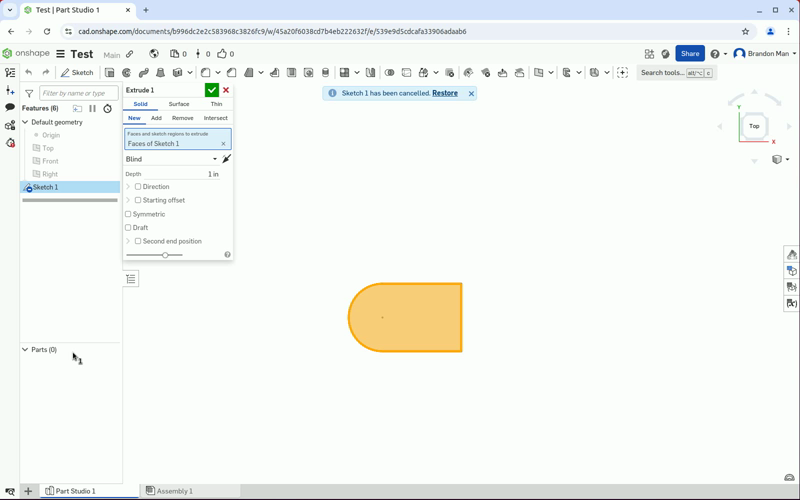
mouse_move(143, 106)
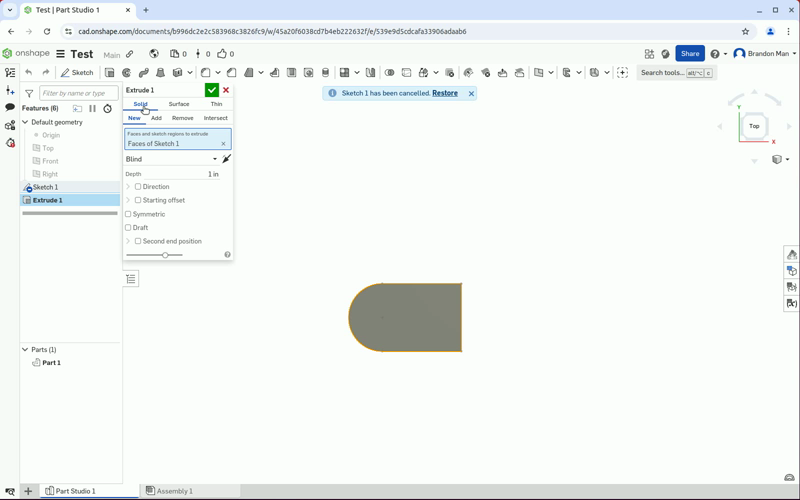
click(143, 106)
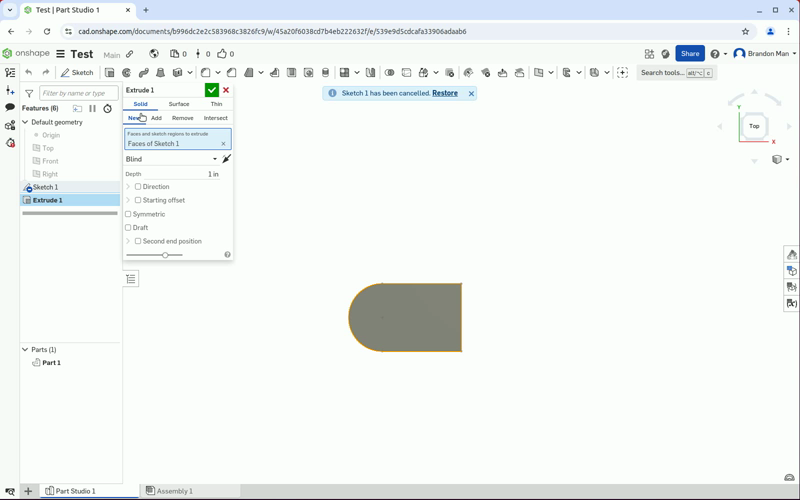
mouse_move(137, 120)
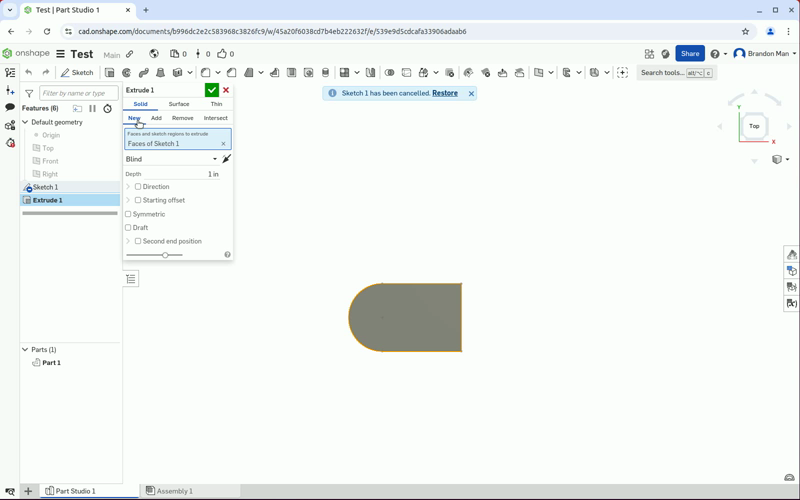
click(137, 120)
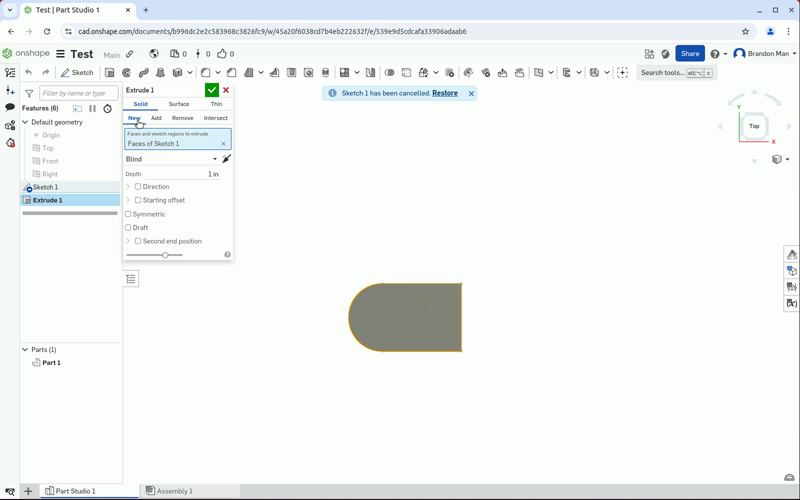
key(tab, 4)
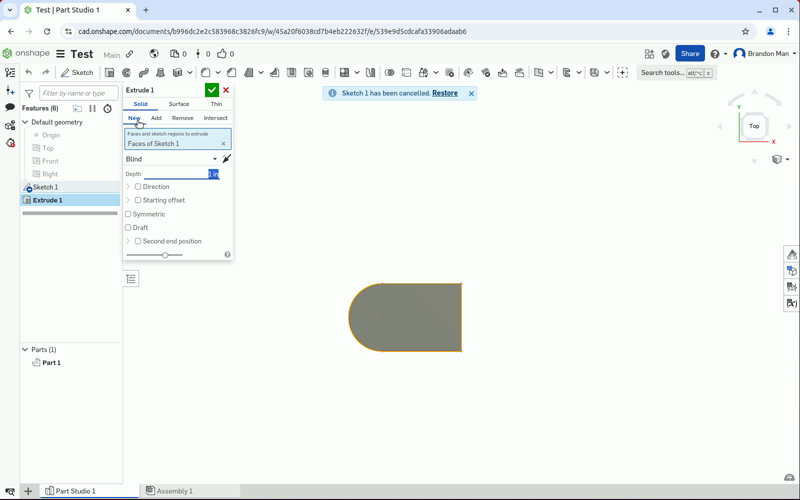
text(4.574)
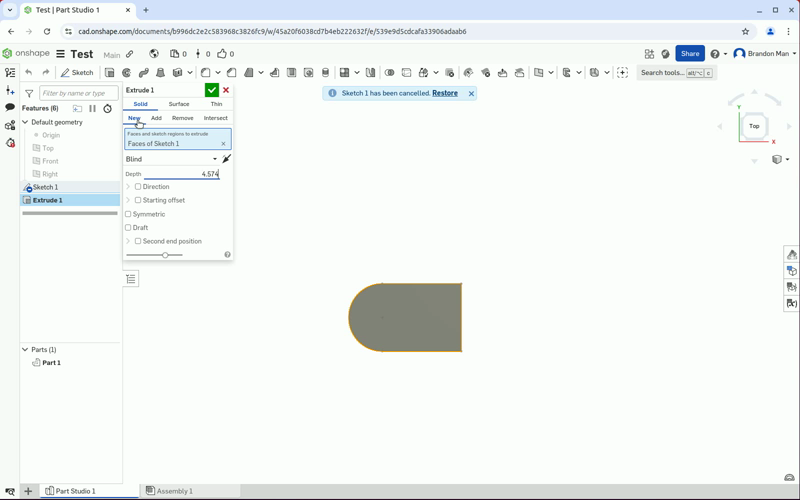
key(enter)
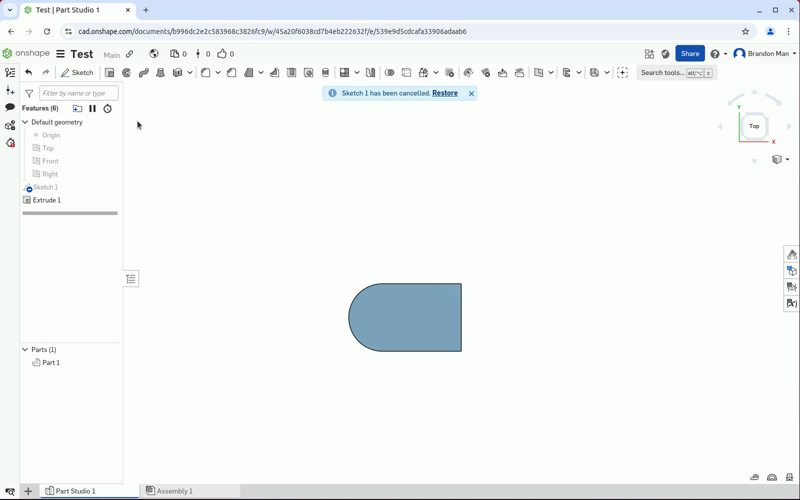
key(shift+h)
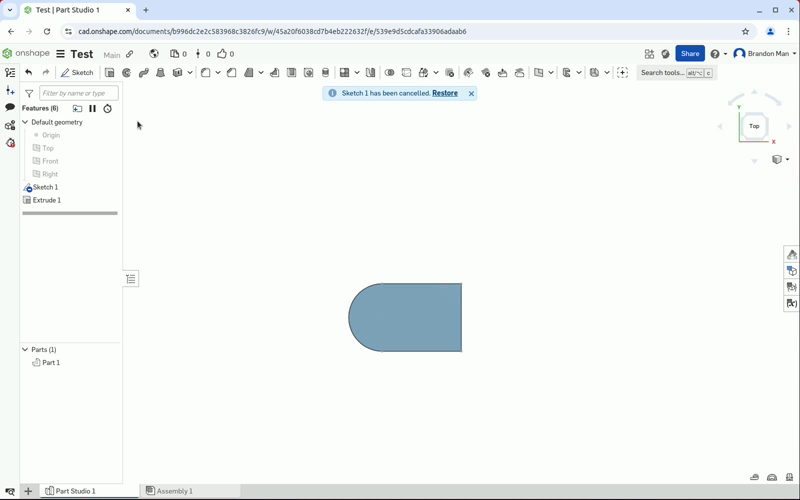
key(shift+h)
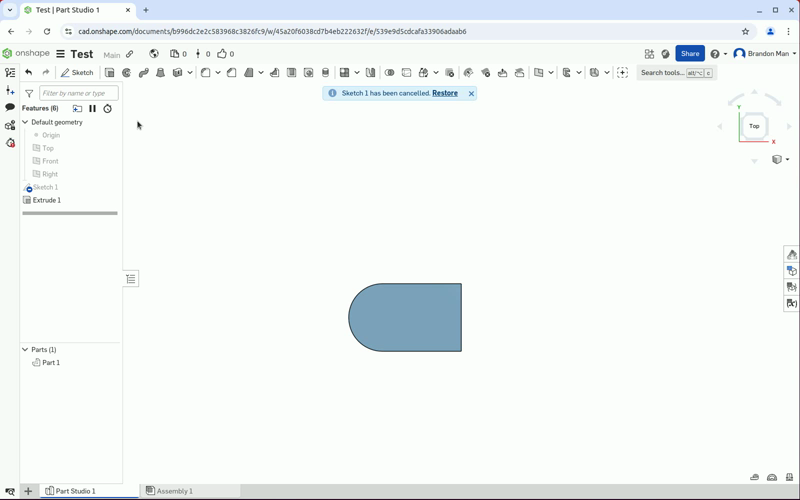
mouse_move(73, 189)
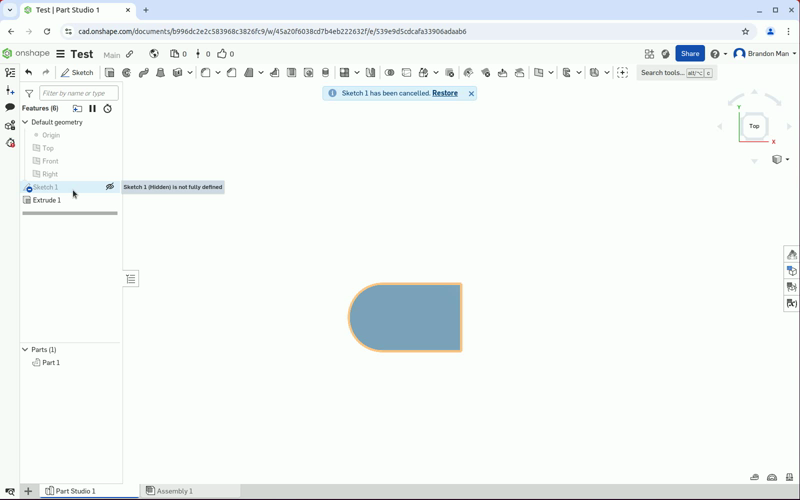
click(73, 189)
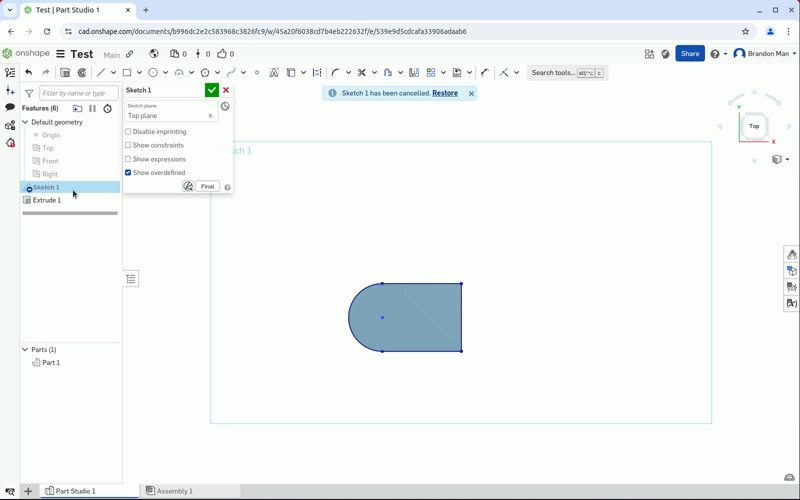
mouse_move(229, 92)
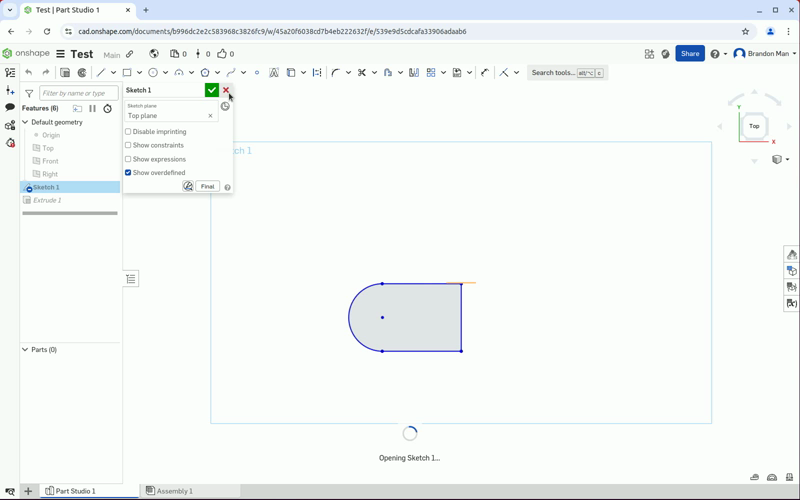
click(229, 92)
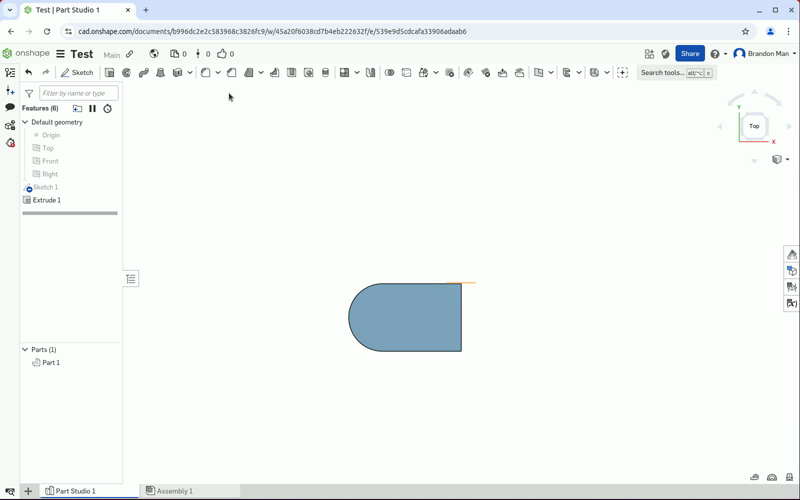
mouse_move(541, 75)
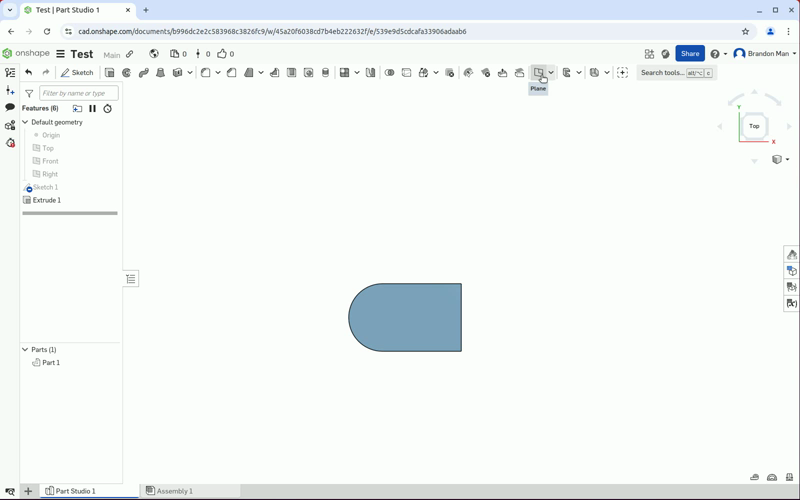
click(541, 75)
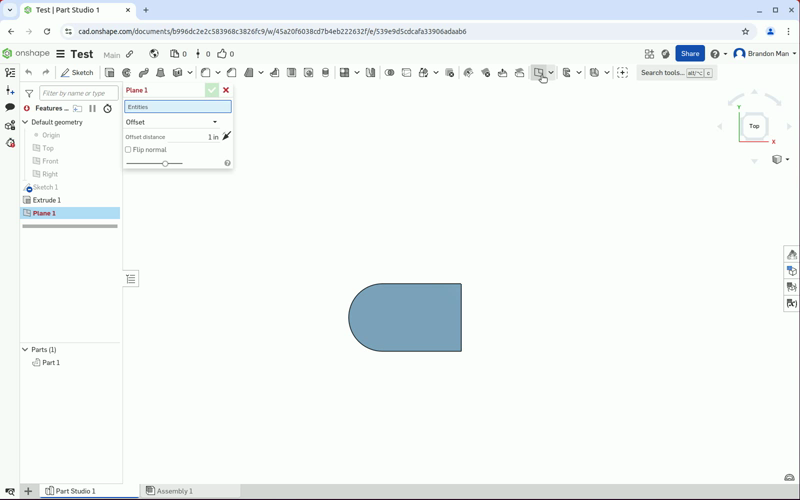
mouse_move(73, 150)
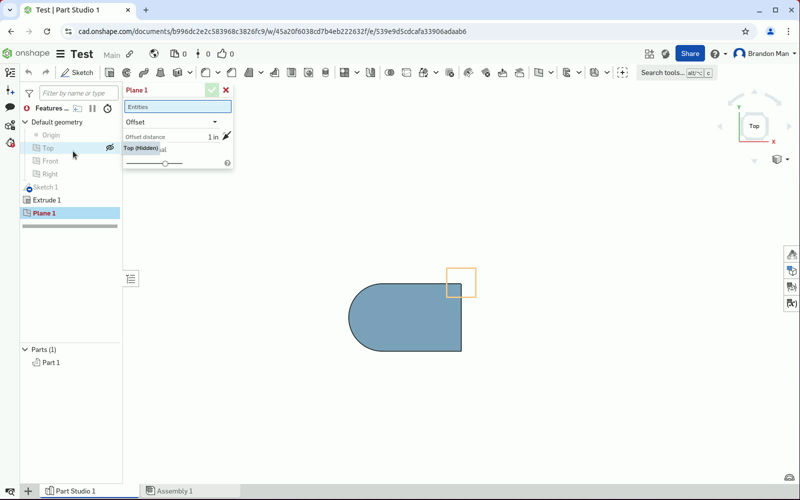
click(73, 150)
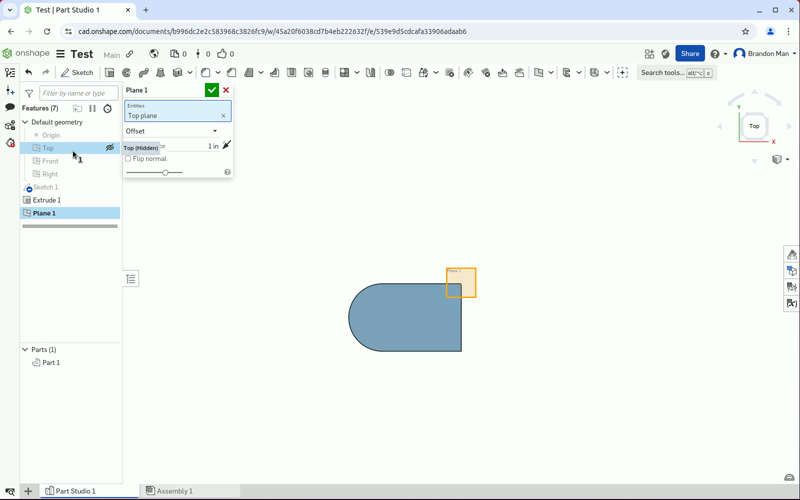
key(tab, 2)
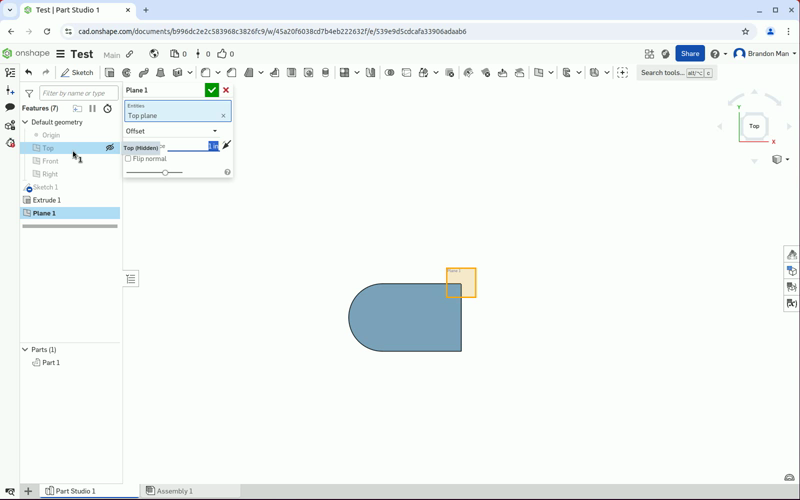
text(4.56)
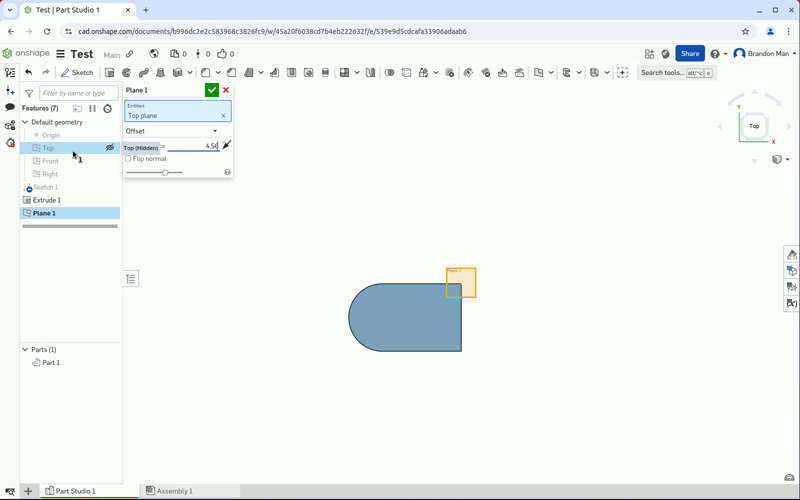
key(enter, 2)
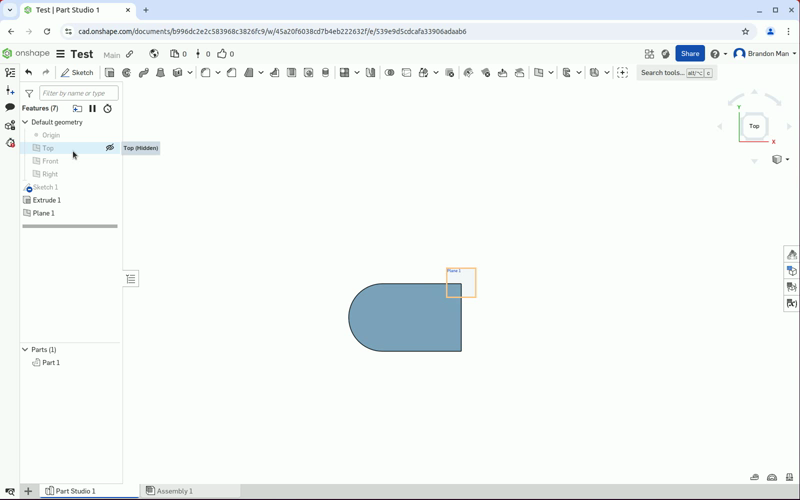
key(shift+s)
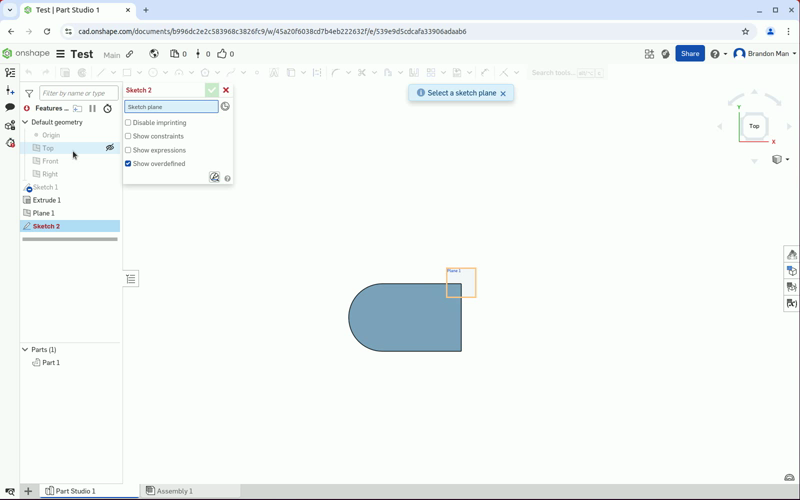
mouse_move(73, 215)
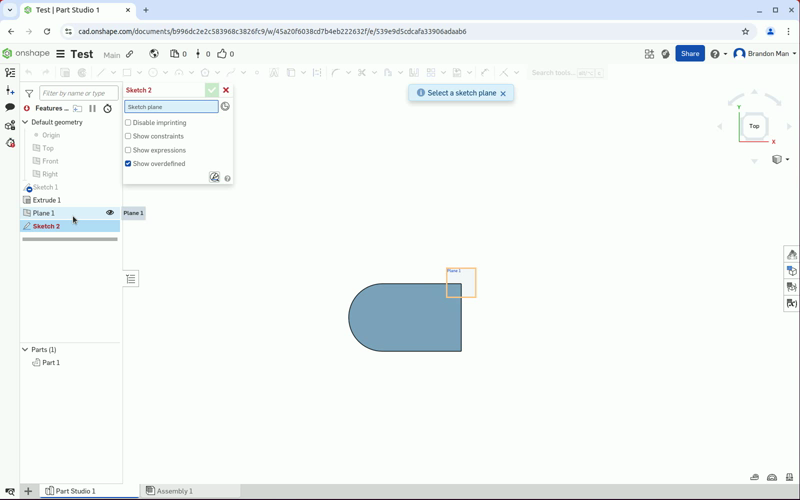
click(73, 215)
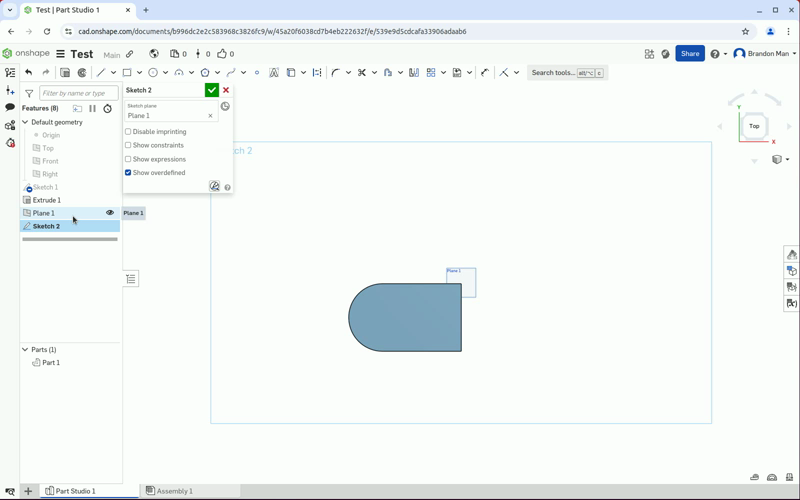
mouse_move(73, 352)
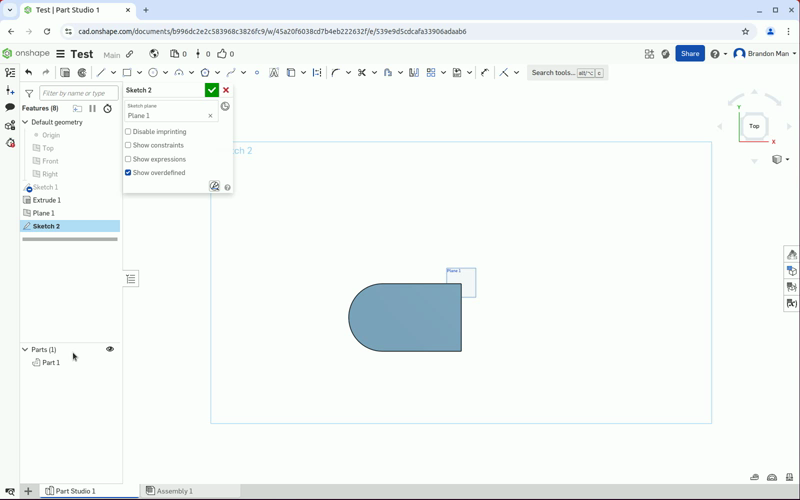
key(y)
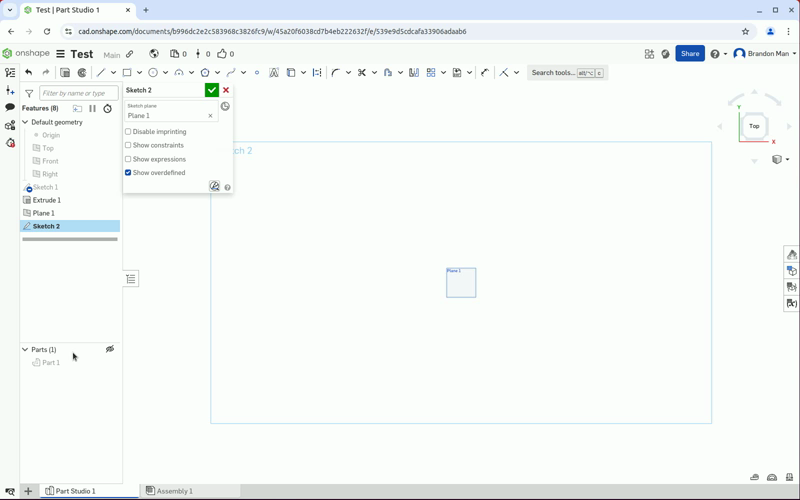
key(l)
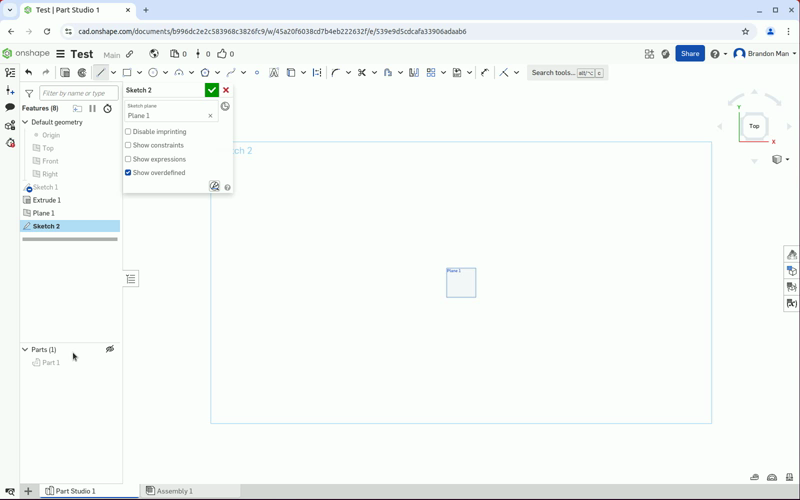
key_down(shift)
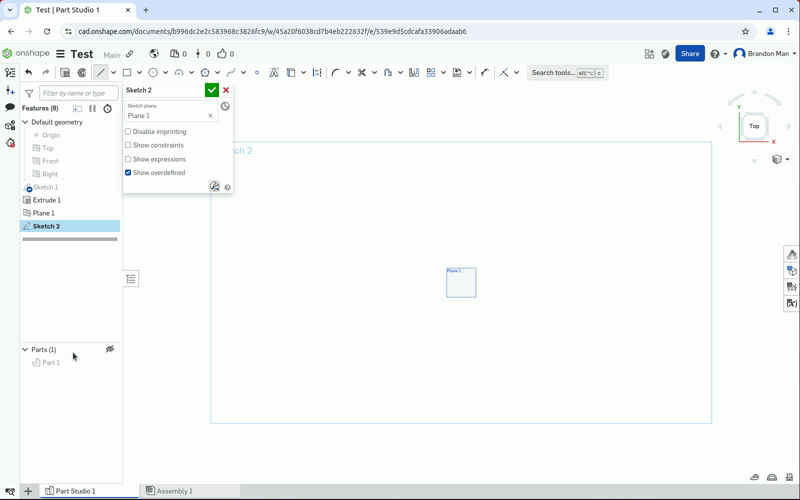
mouse_move(432, 351)
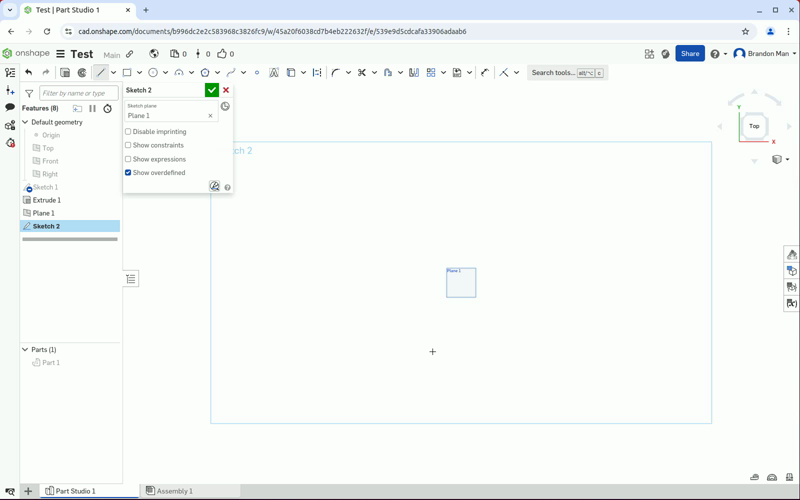
click(432, 351)
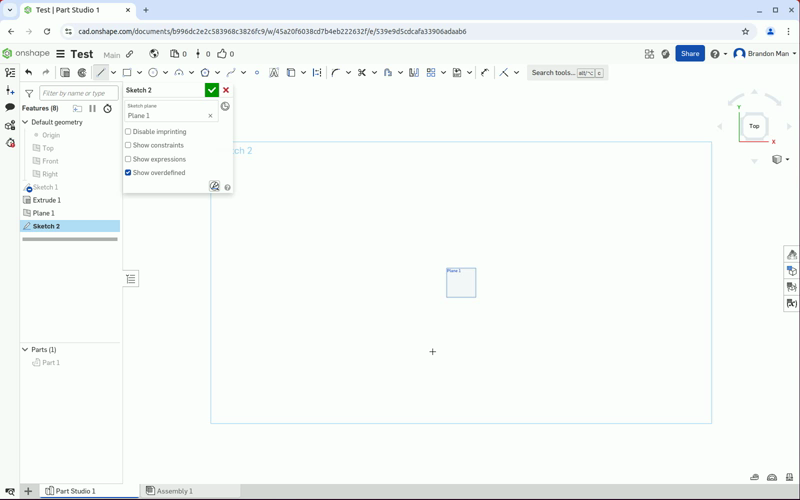
key_up(shift)
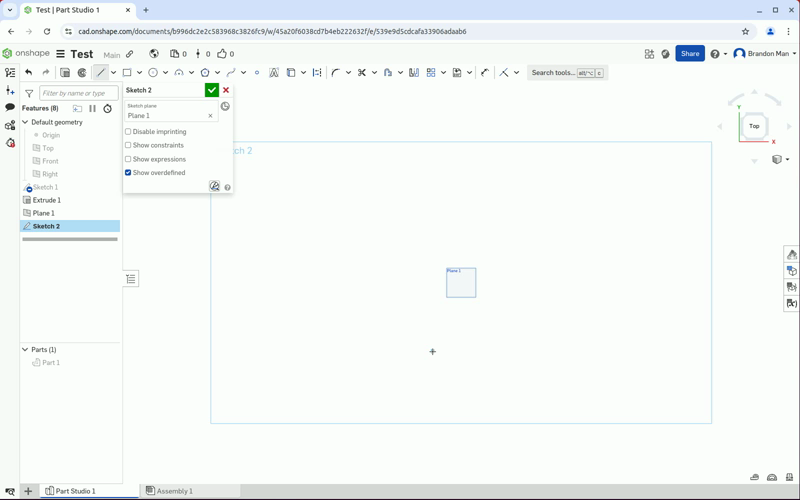
key_down(shift)
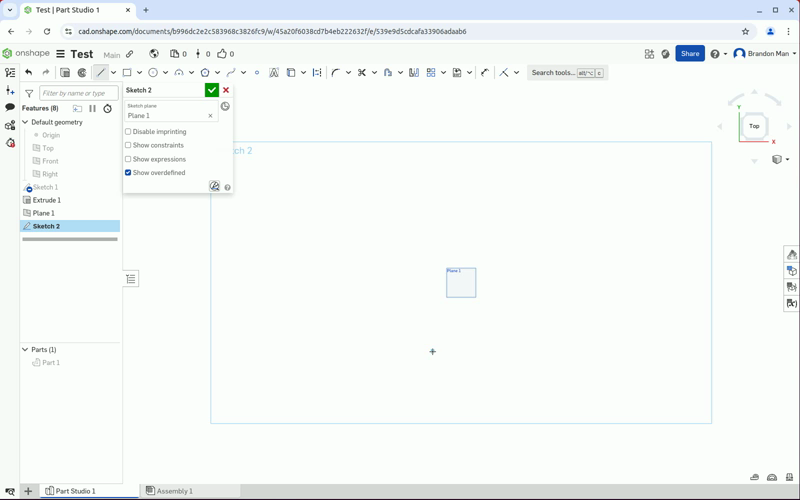
mouse_move(462, 351)
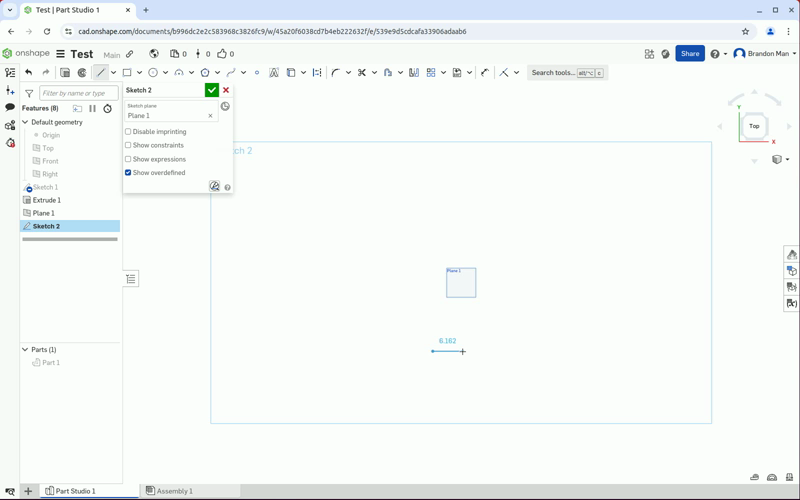
mouse_move(461, 351)
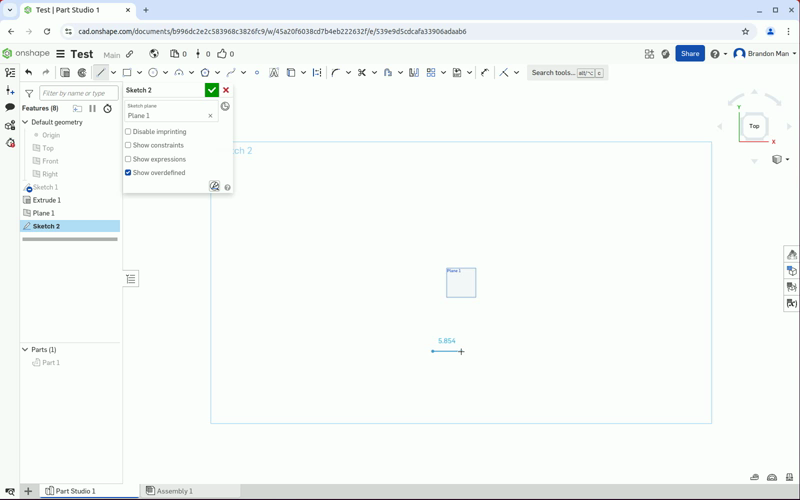
click(461, 351)
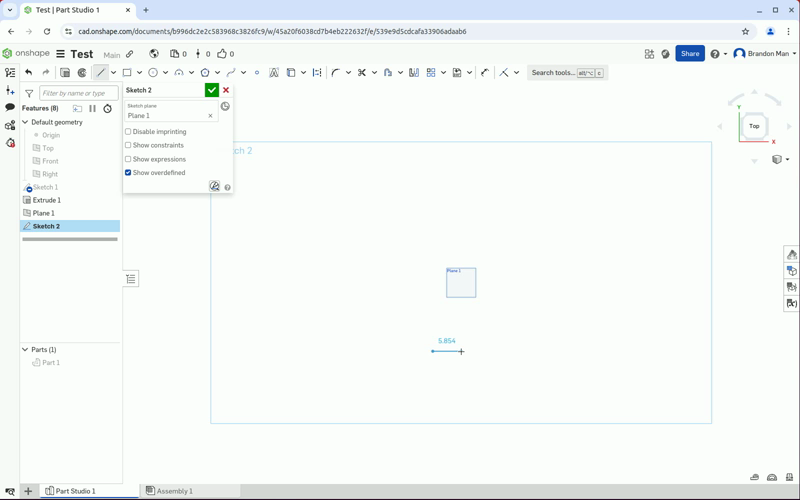
key_up(shift)
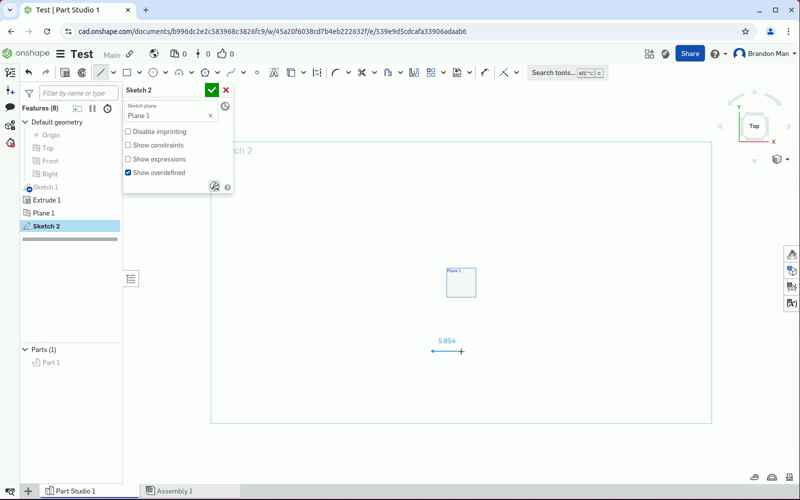
key_down(shift)
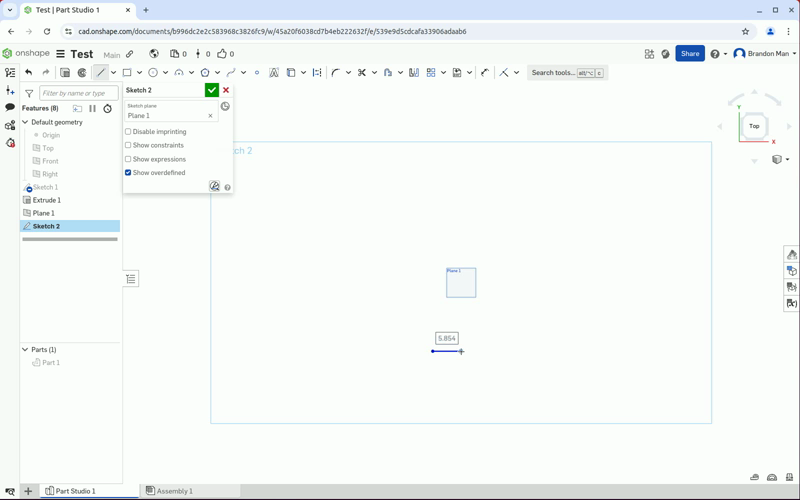
mouse_move(461, 282)
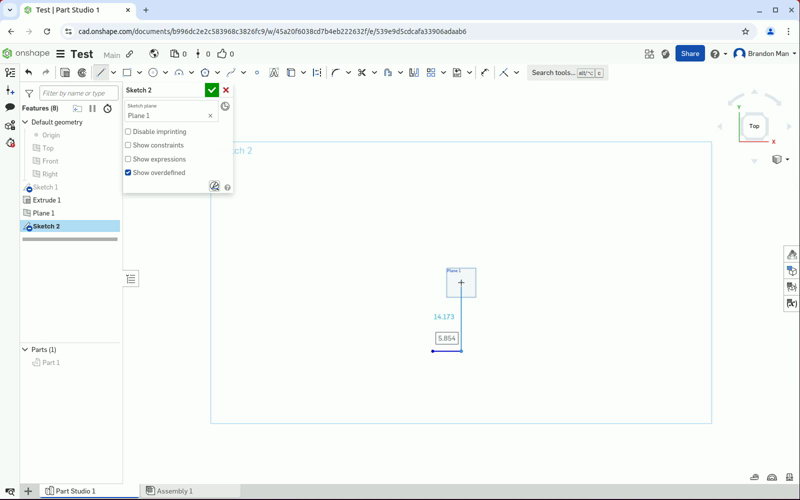
click(461, 282)
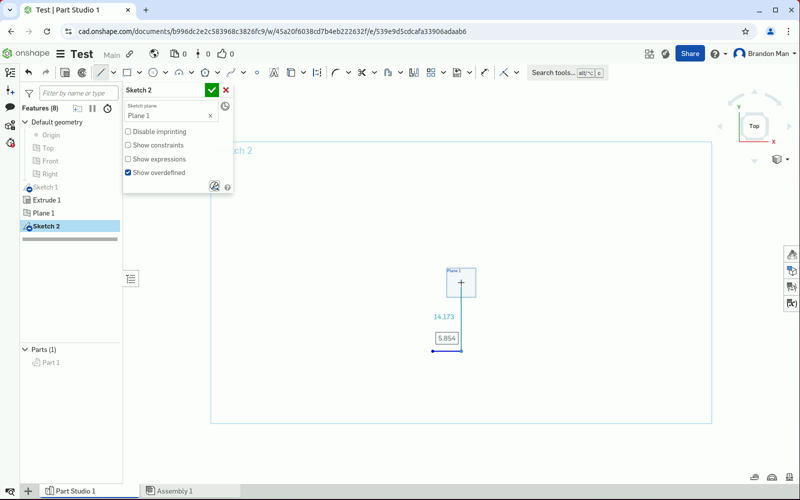
key_up(shift)
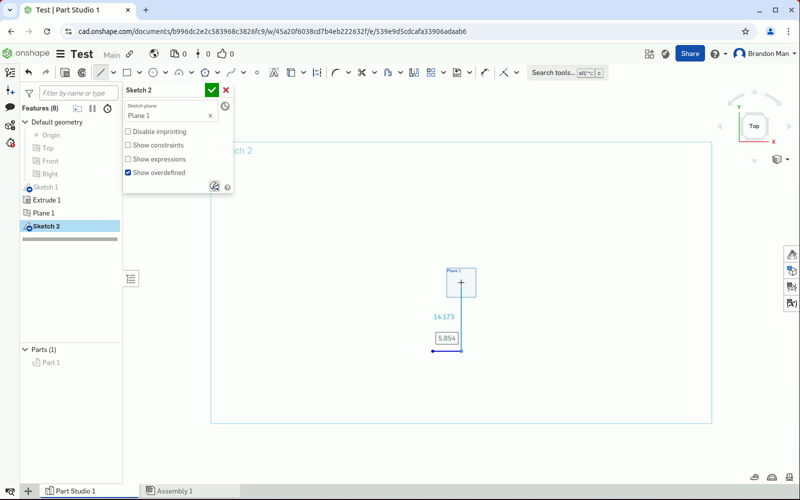
key_down(shift)
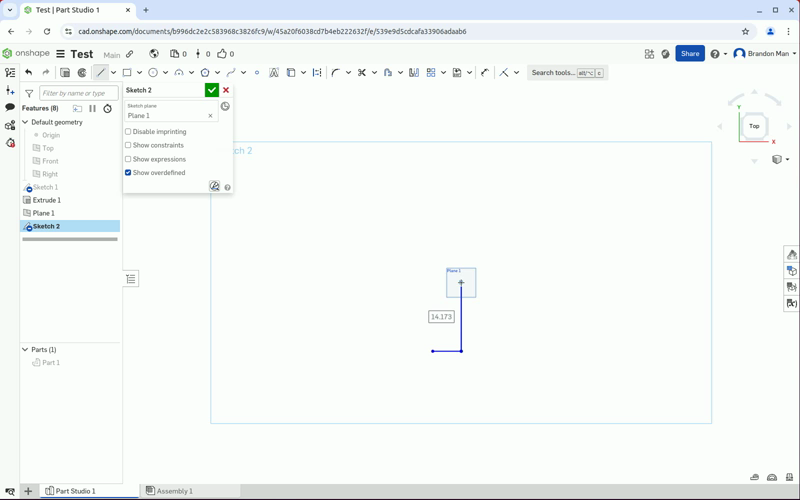
mouse_move(491, 282)
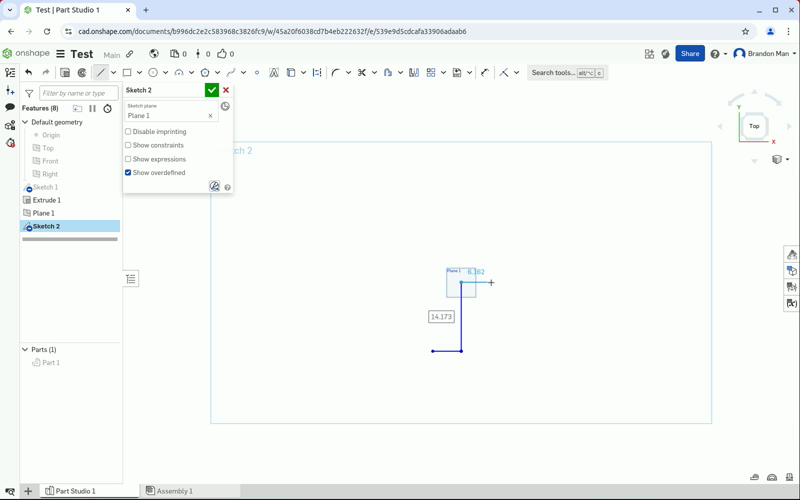
mouse_move(432, 282)
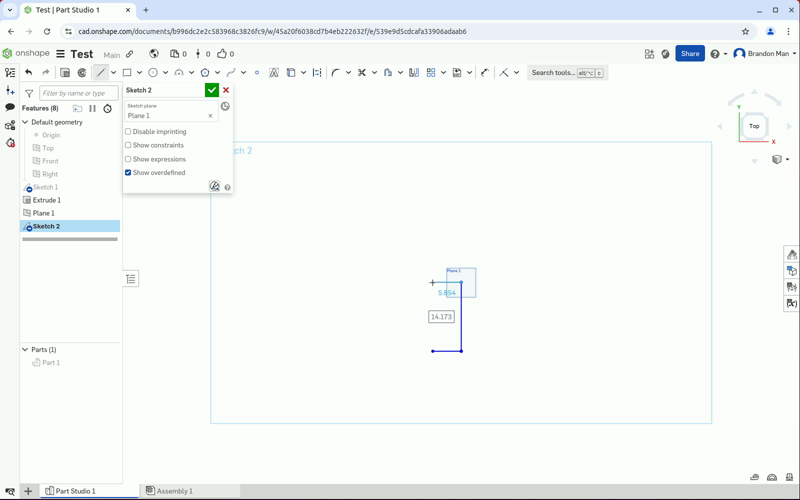
click(432, 282)
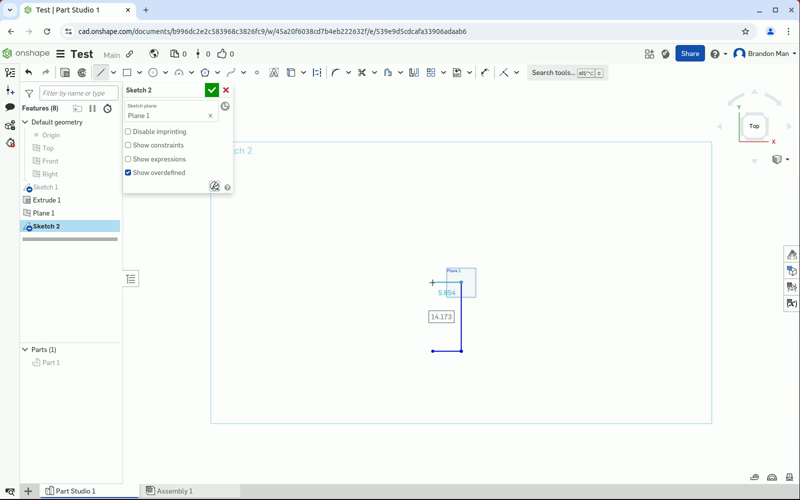
key_up(shift)
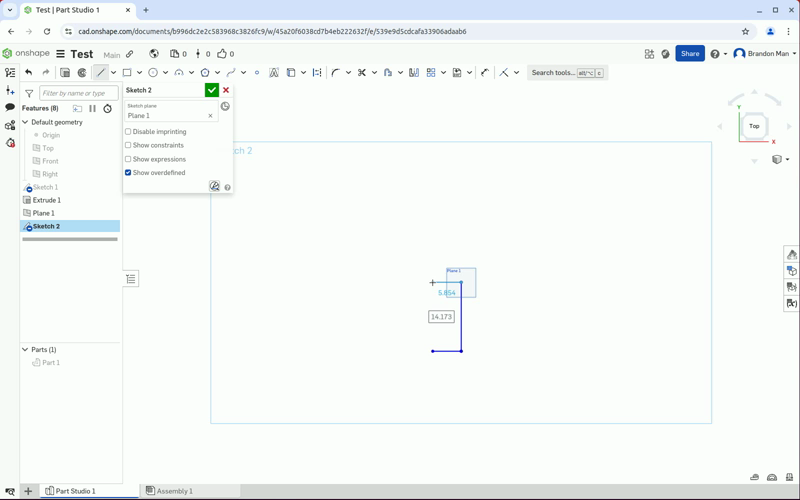
key_down(shift)
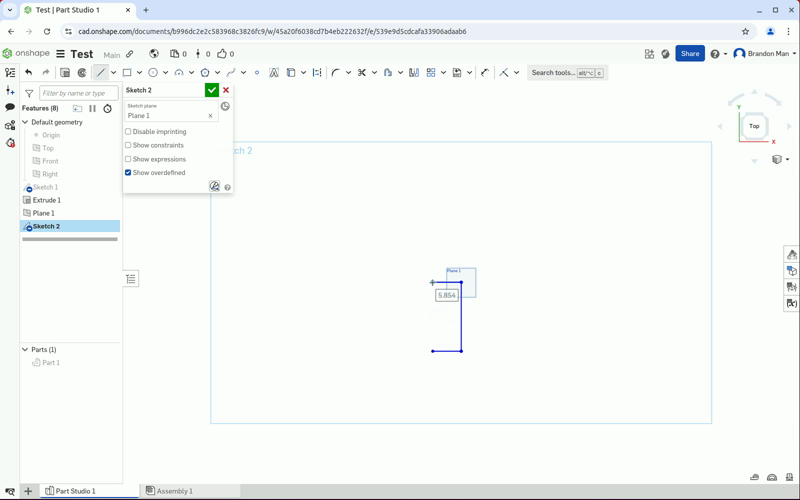
mouse_move(432, 351)
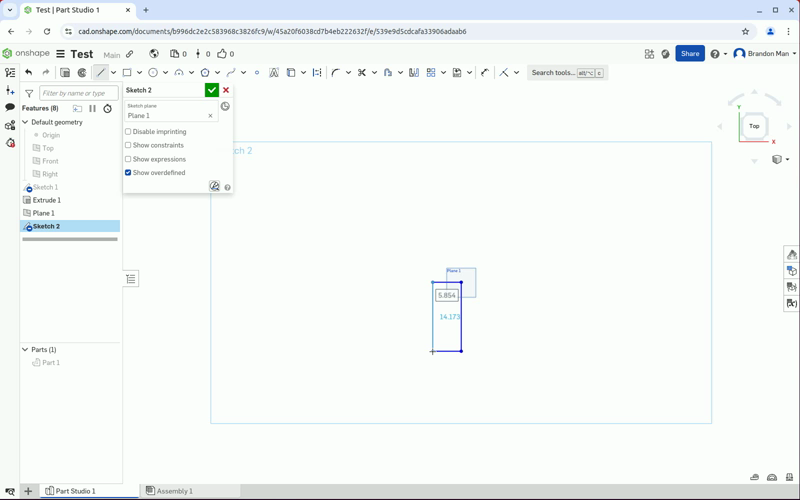
key_up(shift)
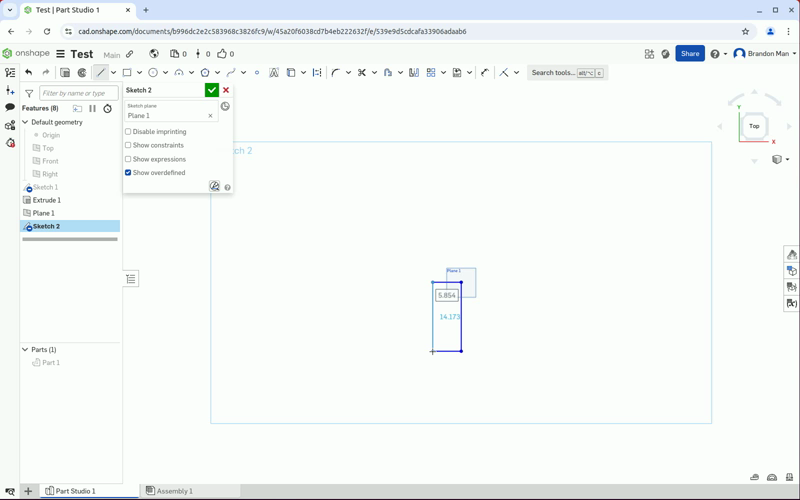
click(432, 351)
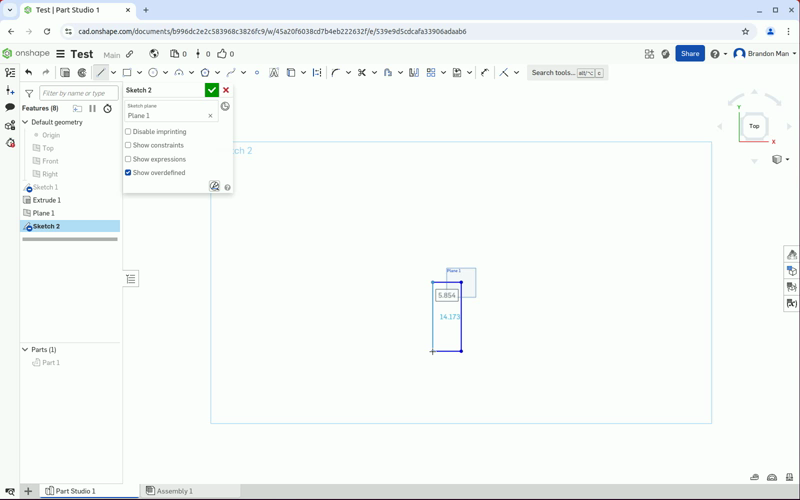
key(esc)
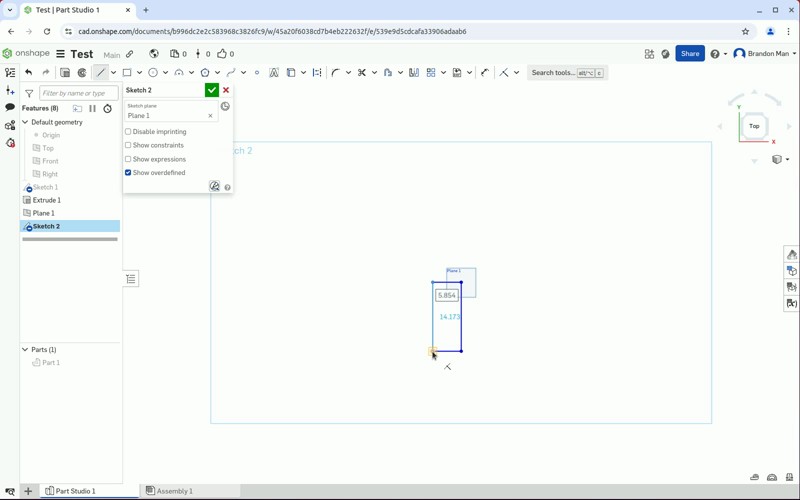
mouse_move(456, 342)
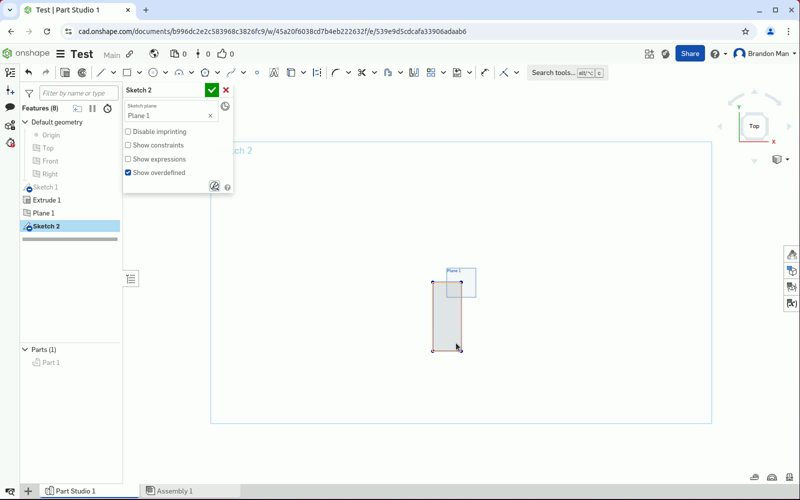
click(456, 342)
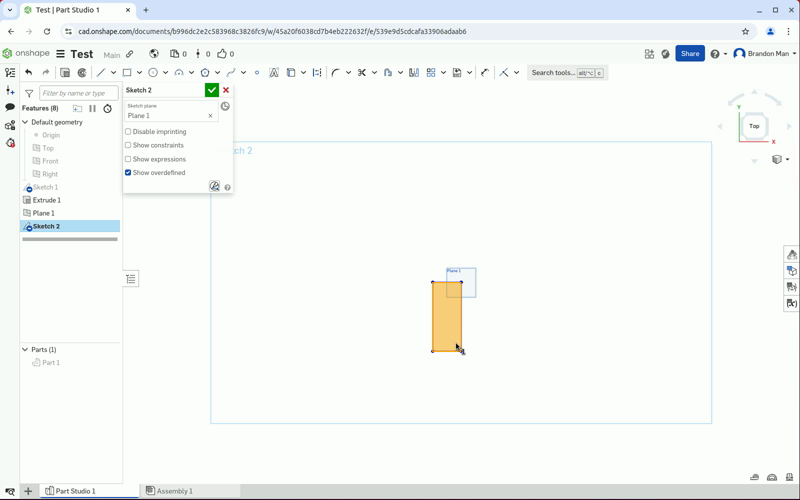
mouse_move(73, 352)
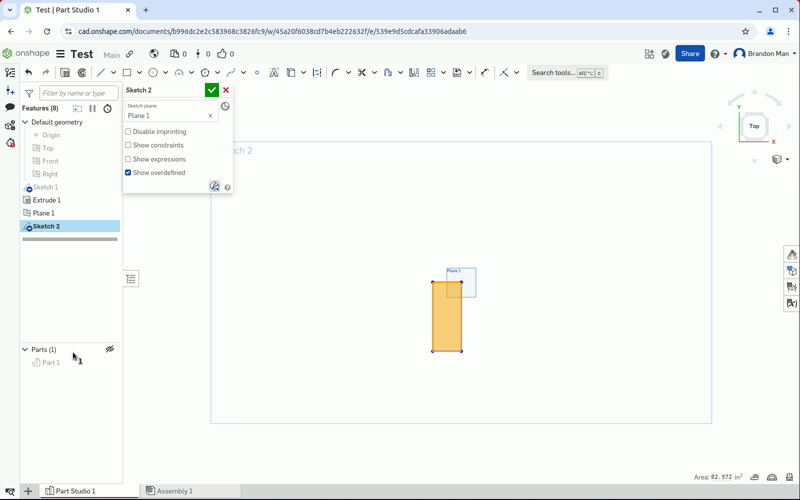
key(shift+y)
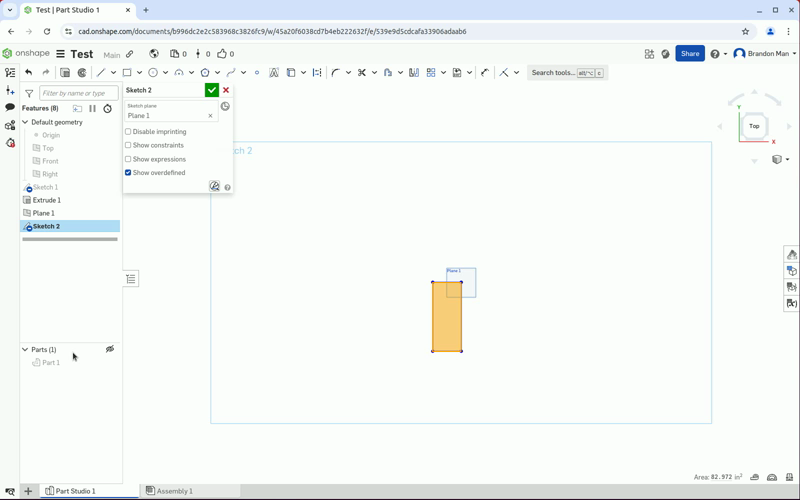
key(shift+e)
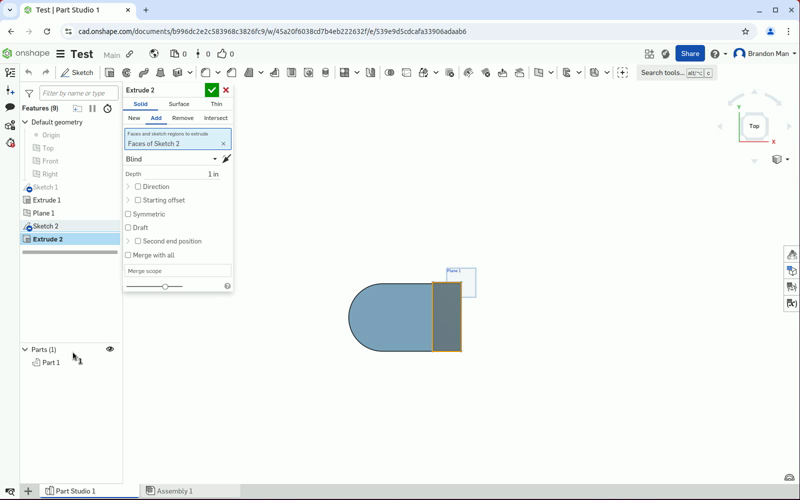
mouse_move(143, 106)
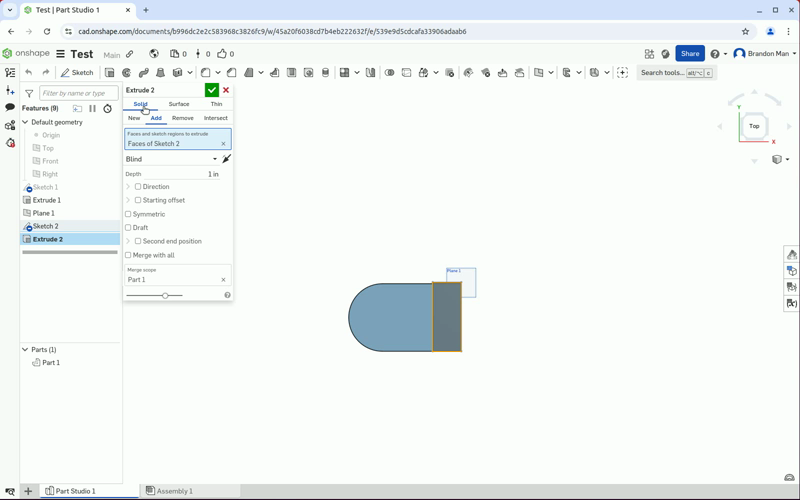
click(143, 106)
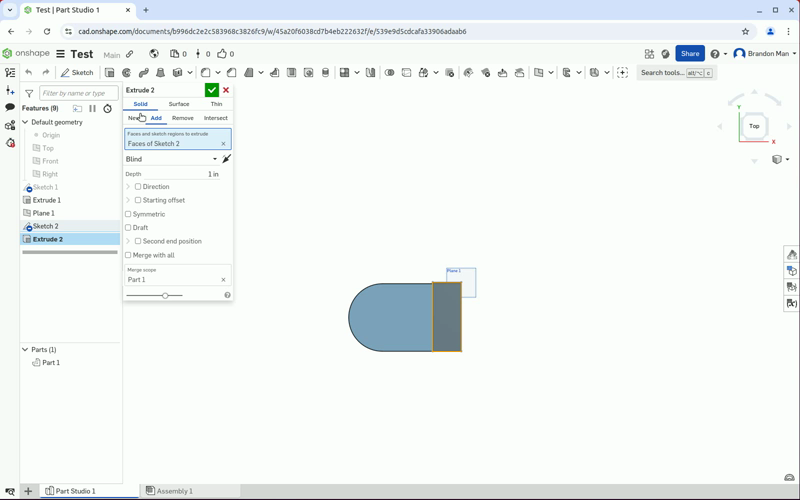
mouse_move(137, 120)
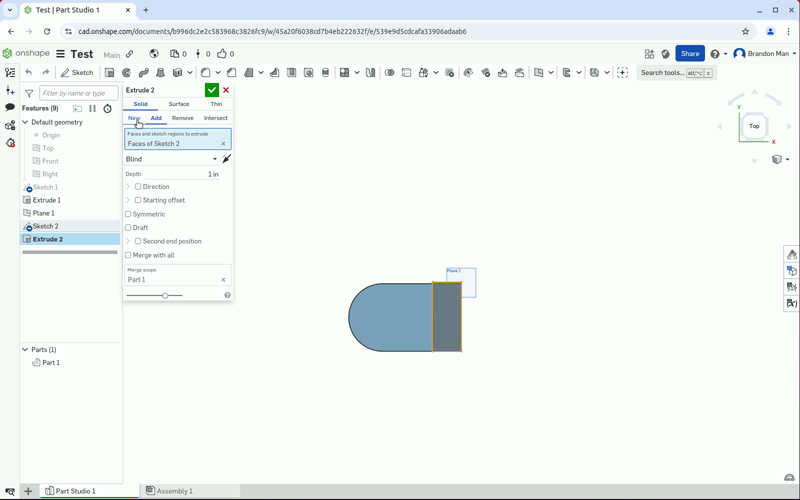
click(137, 120)
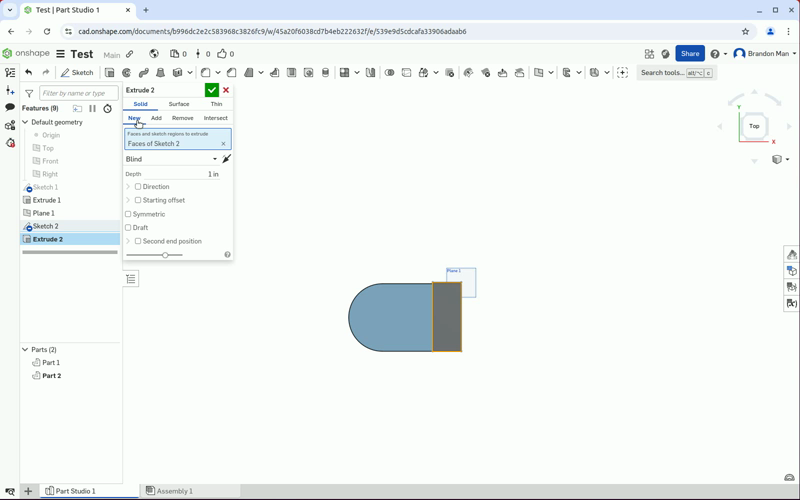
key(tab, 4)
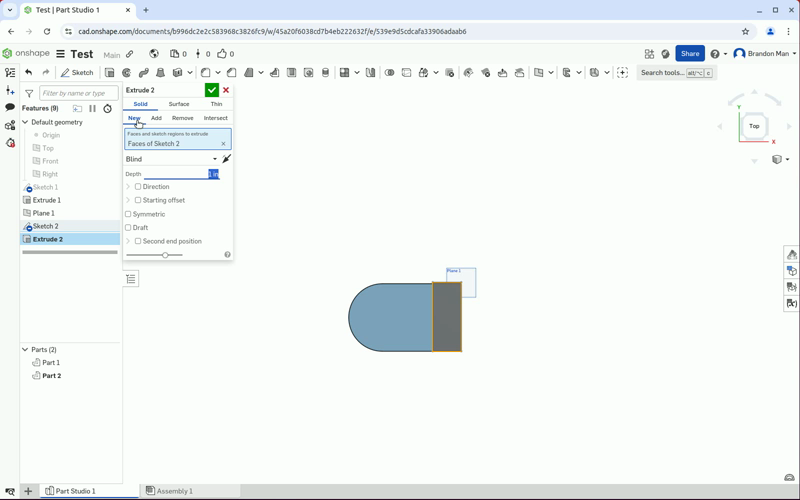
text(6.981)
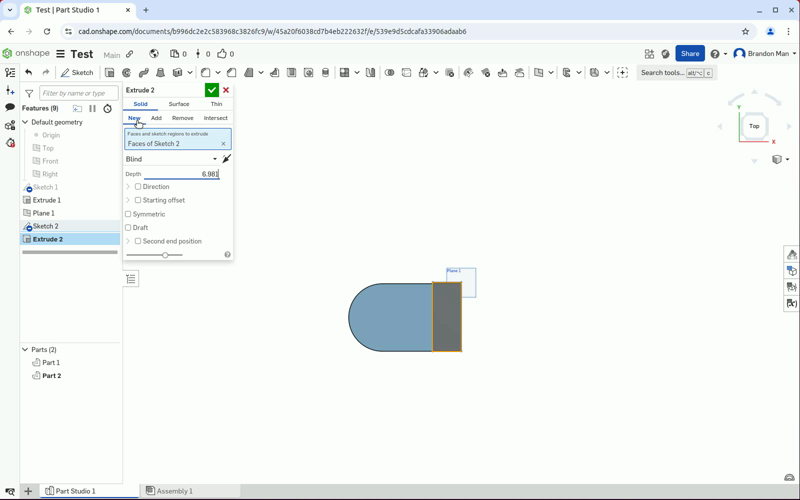
key(enter)
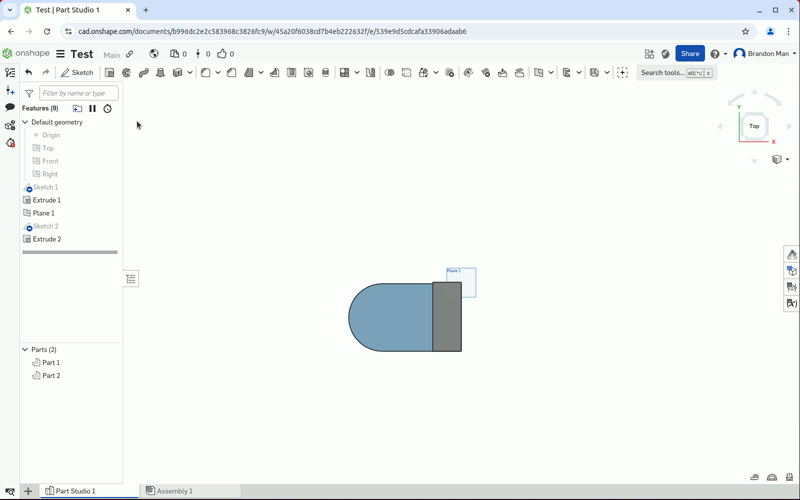
key(shift+h)
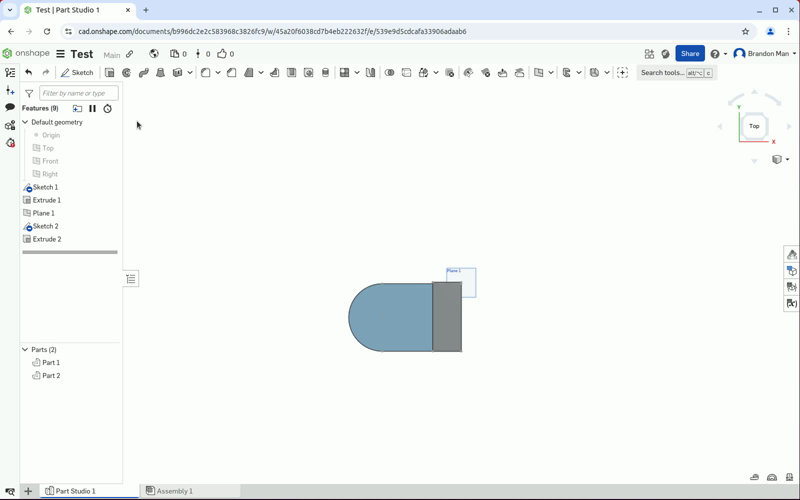
key(shift+h)
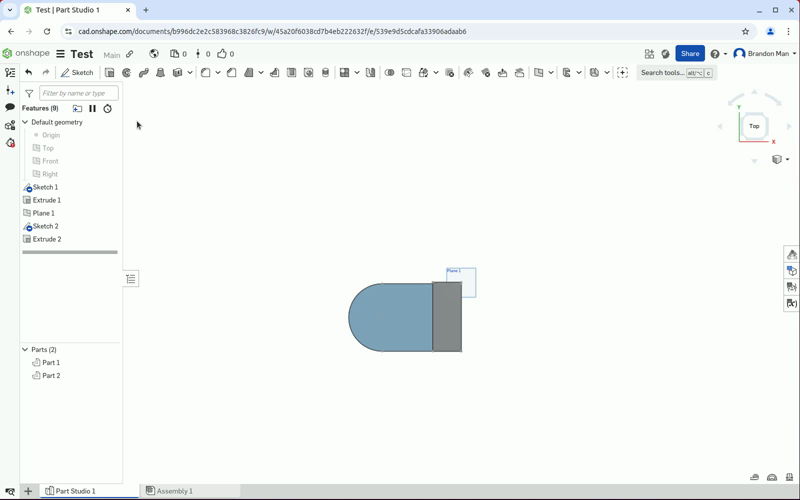
key(shift+7)
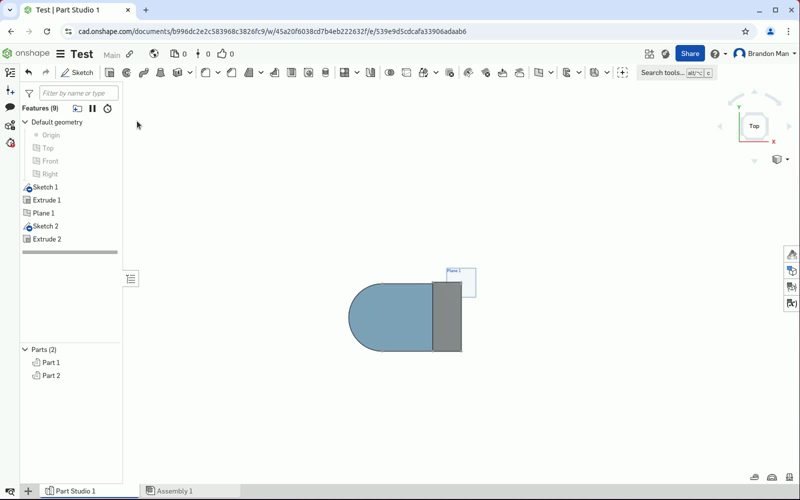
key(up, 3)
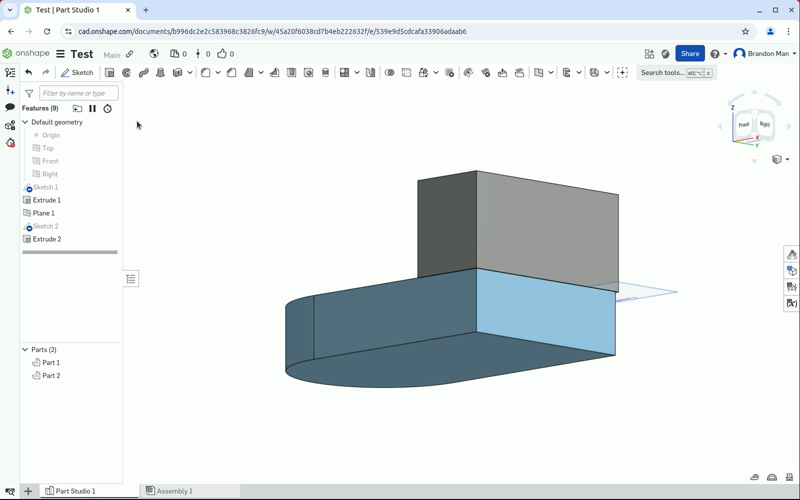
key(left, 3)
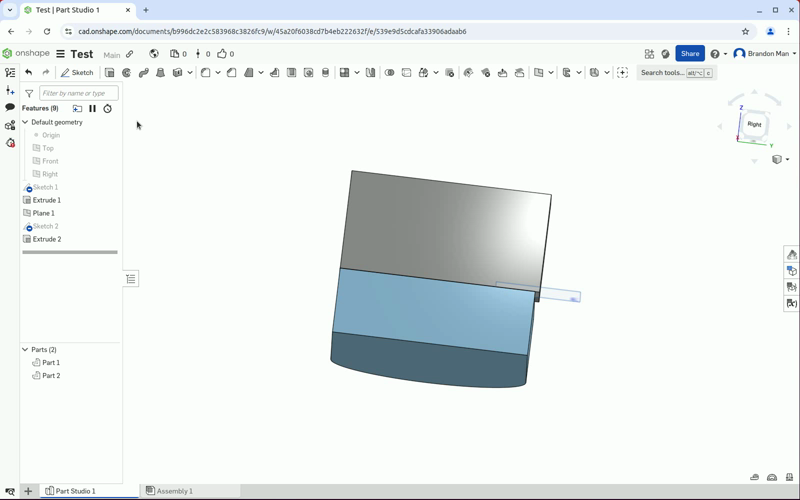
key(right, 3)
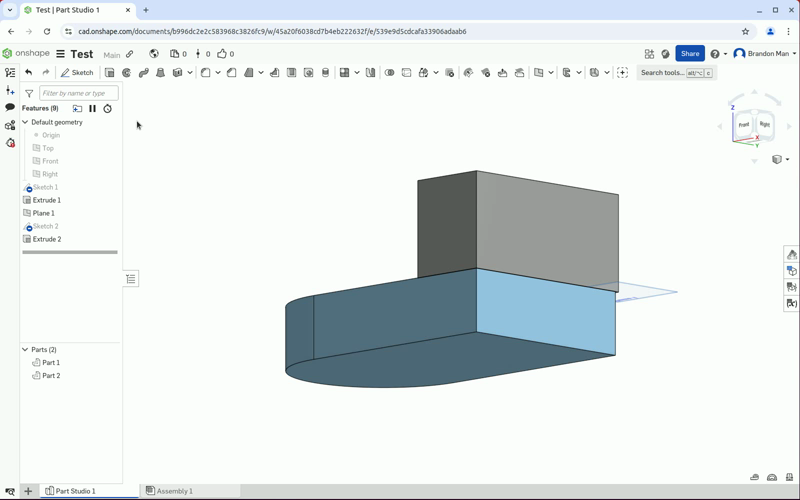
key(down, 3)
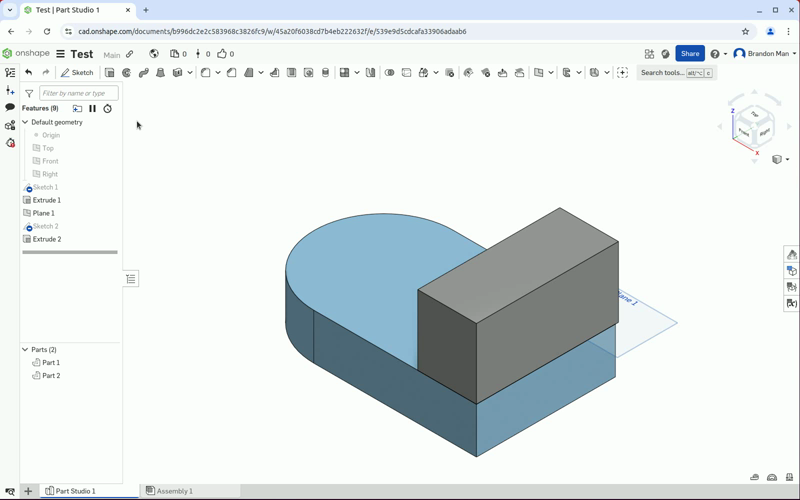
mouse_move(73, 189)
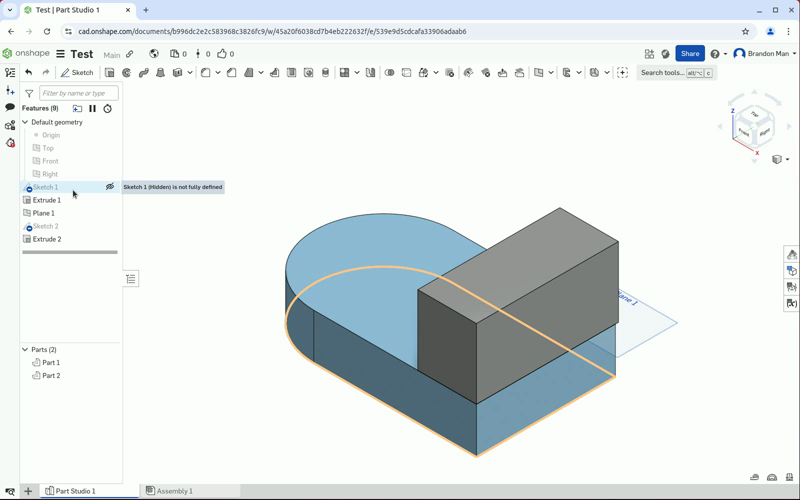
click(73, 189)